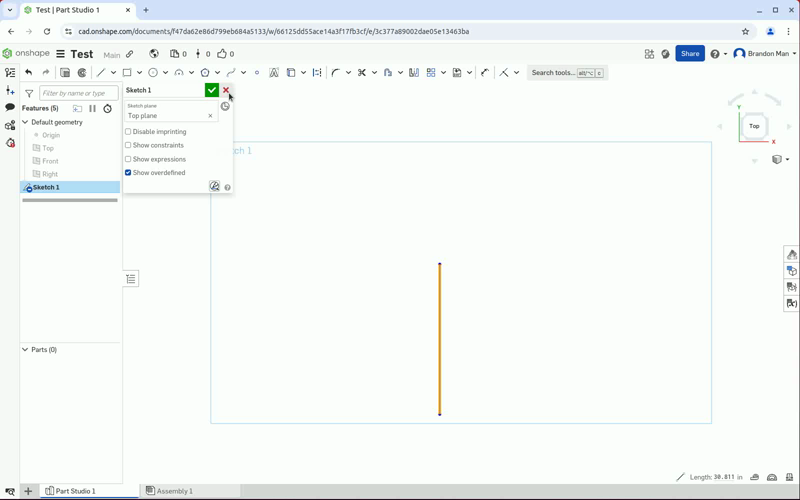
key(shift+h)
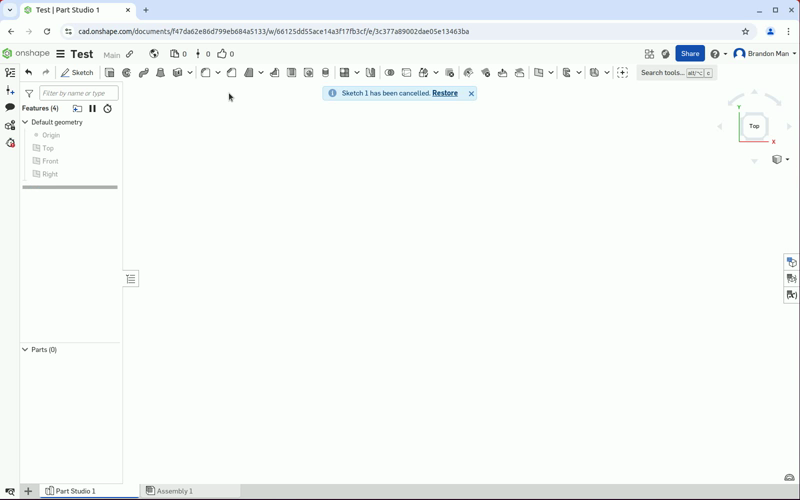
mouse_move(73, 352)
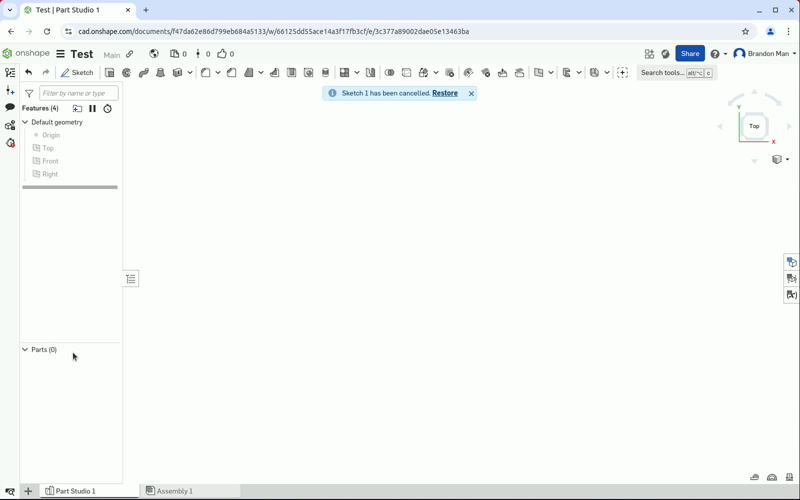
key(y)
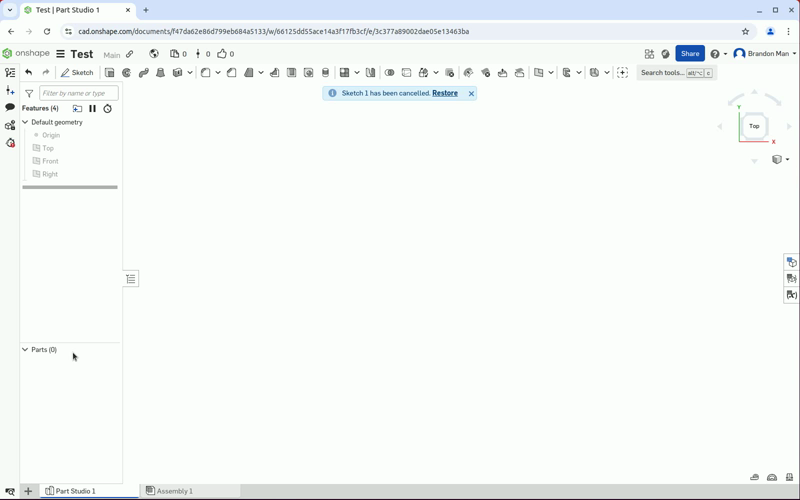
key(shift+p)
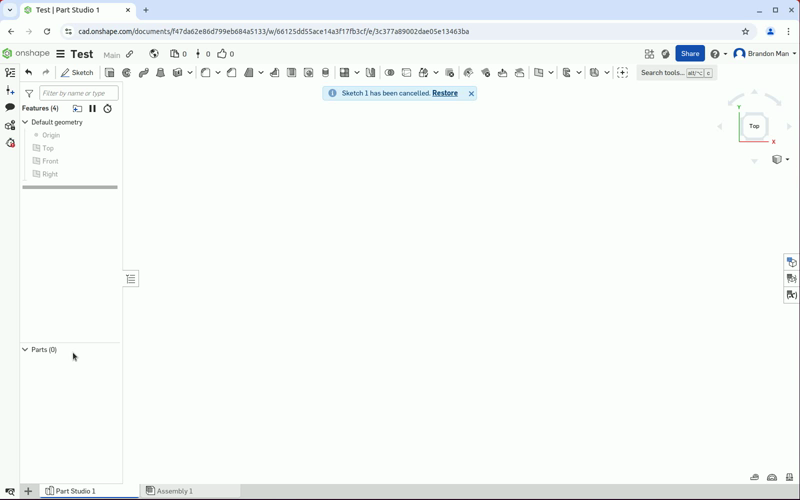
key(space)
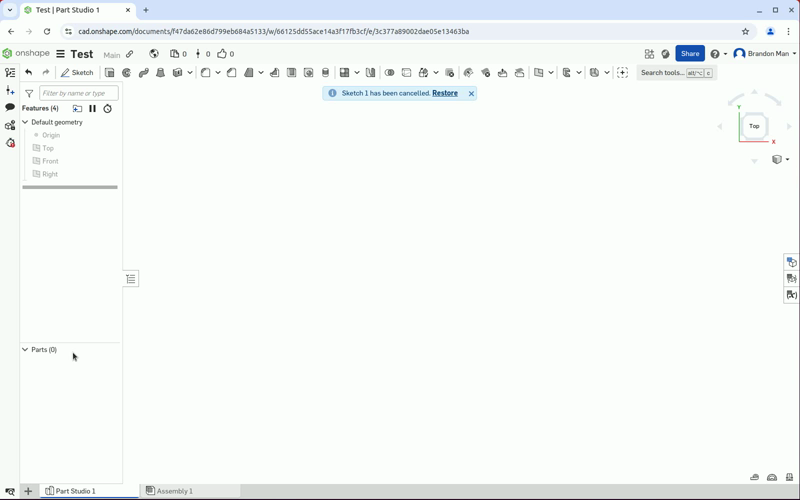
key_down(shift)
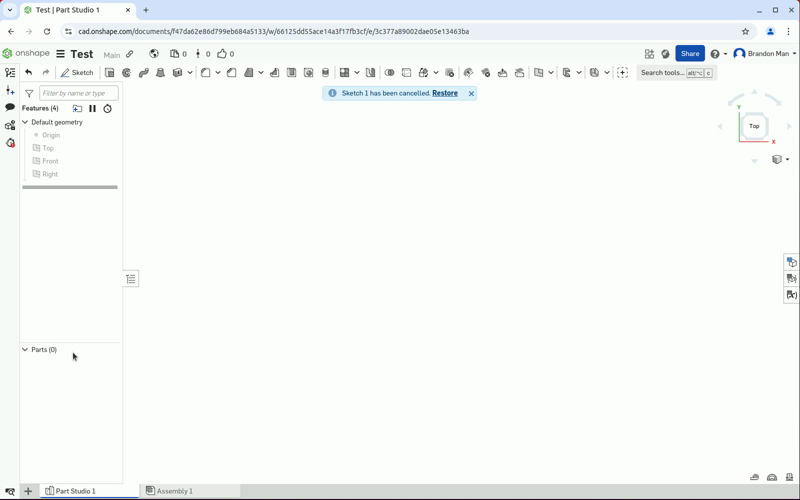
key(up)
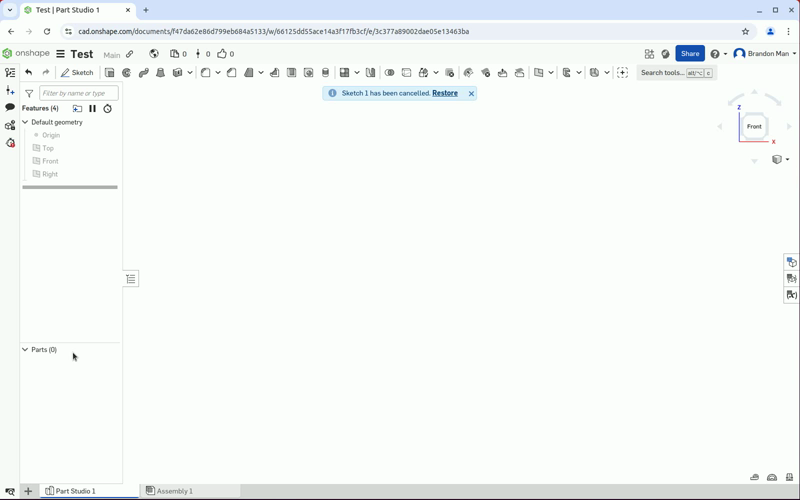
key_up(shift)
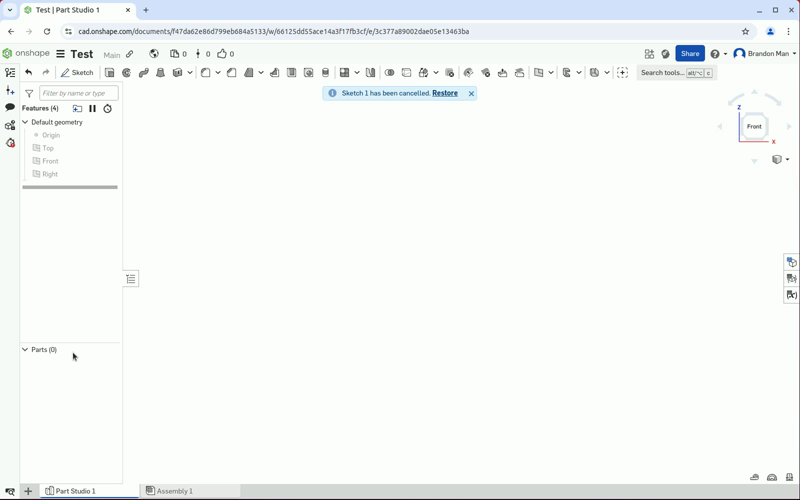
mouse_move(73, 352)
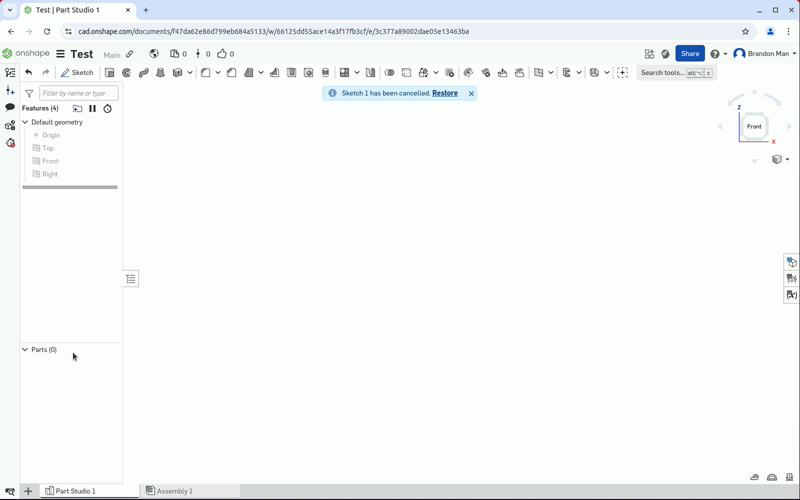
key(shift+y)
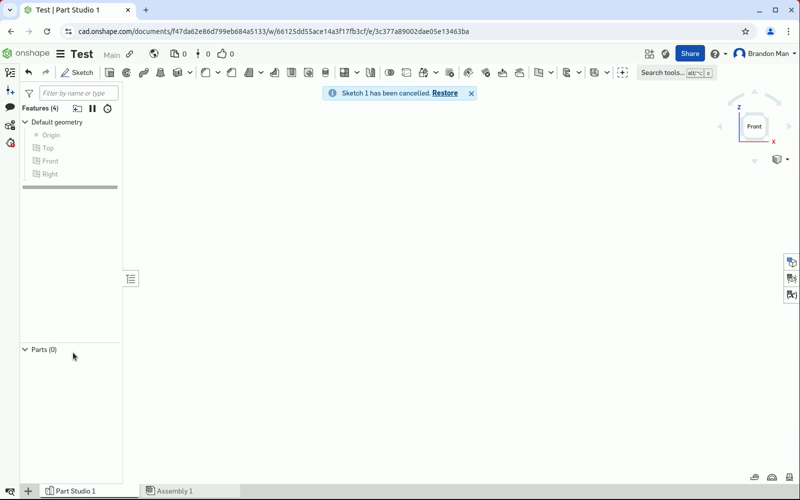
key(shift+s)
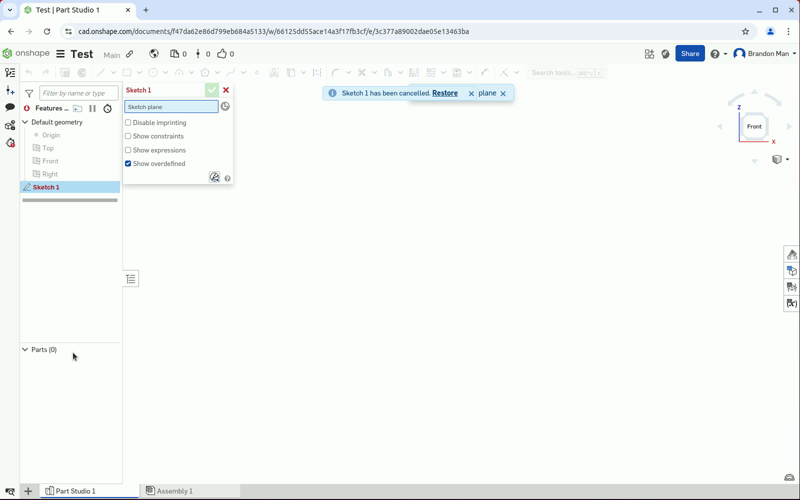
mouse_move(73, 163)
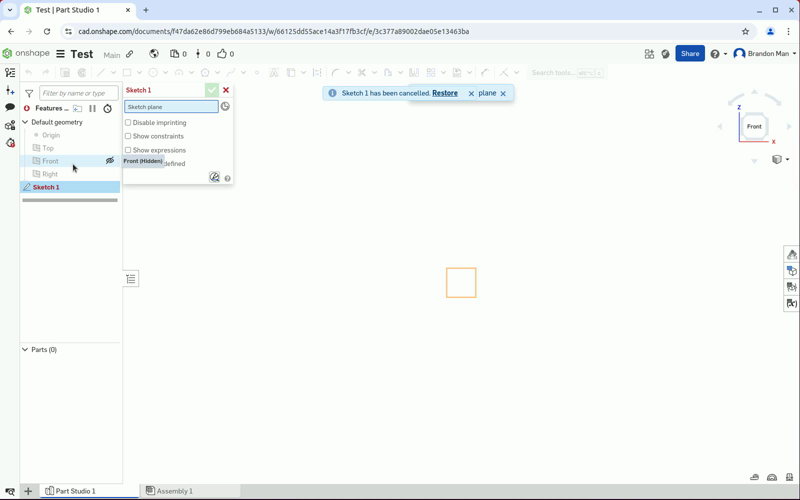
click(73, 163)
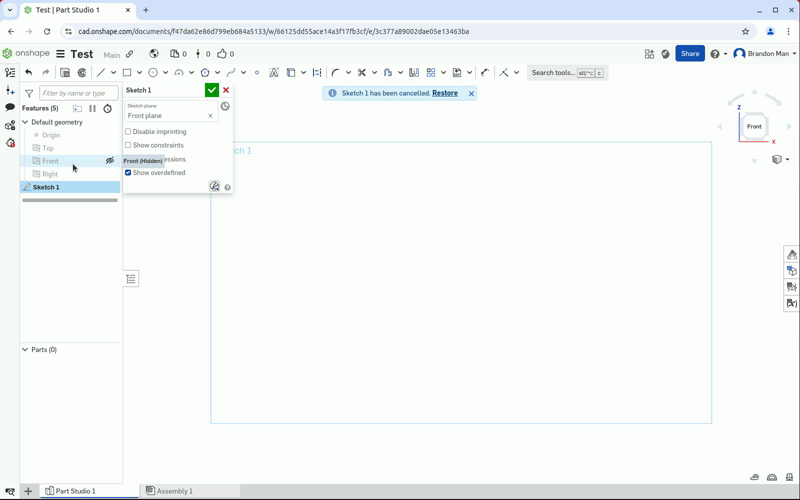
mouse_move(73, 352)
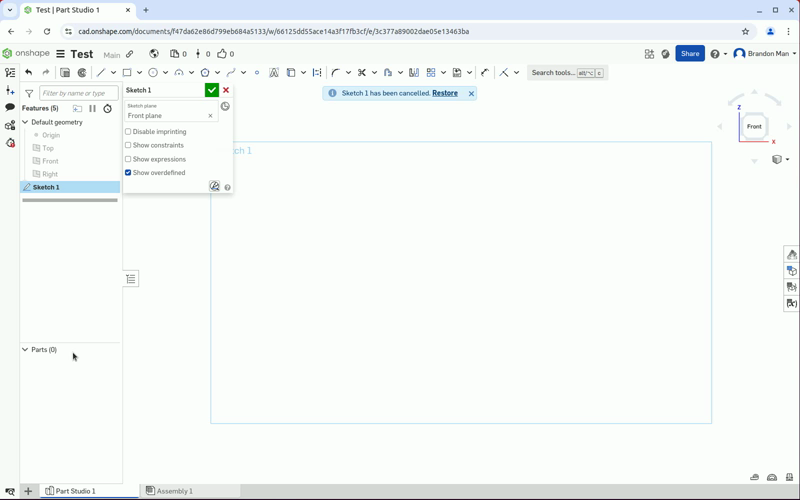
key(y)
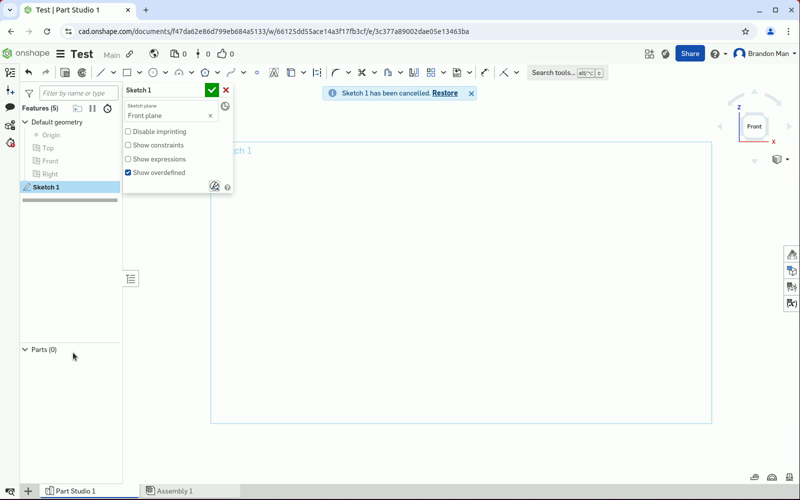
key(c)
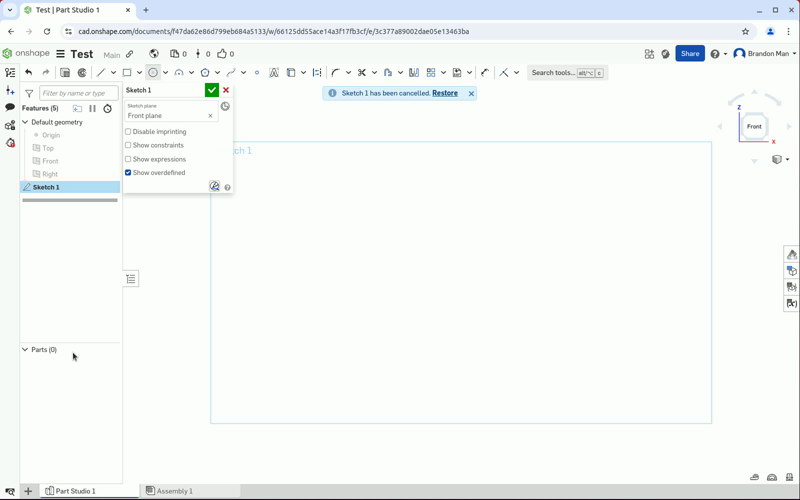
key_down(shift)
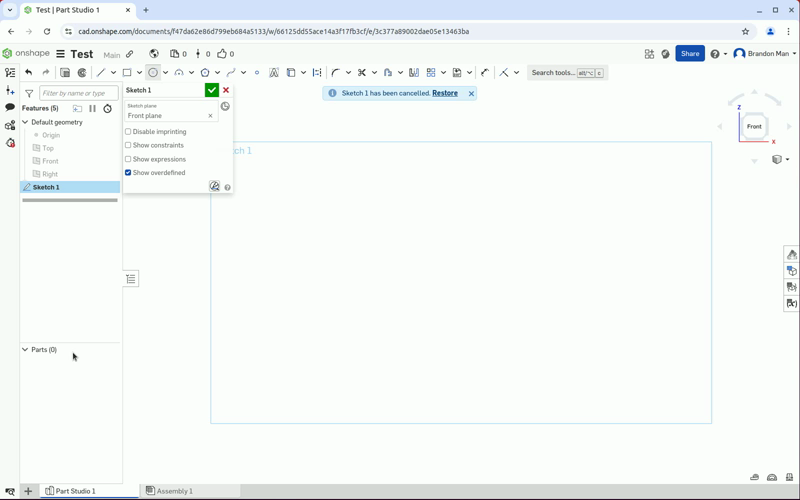
mouse_move(460, 282)
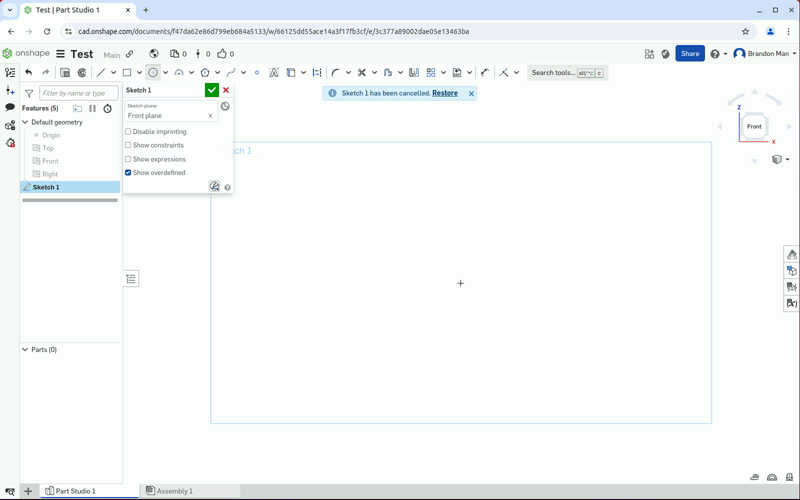
click(460, 282)
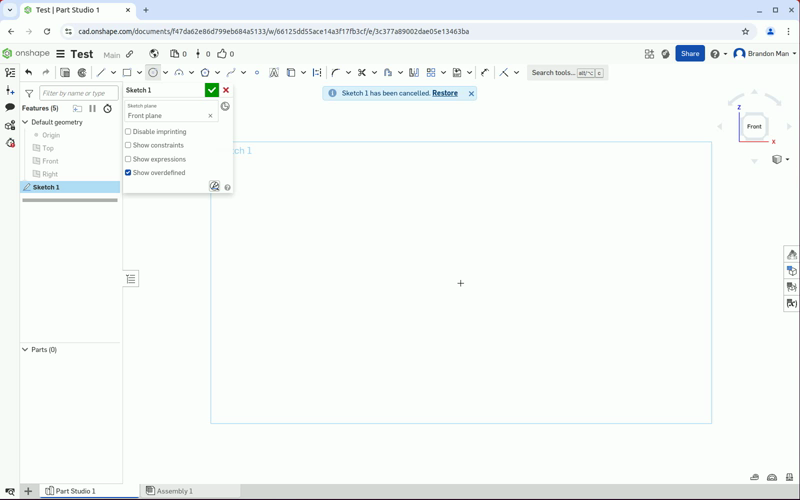
key_up(shift)
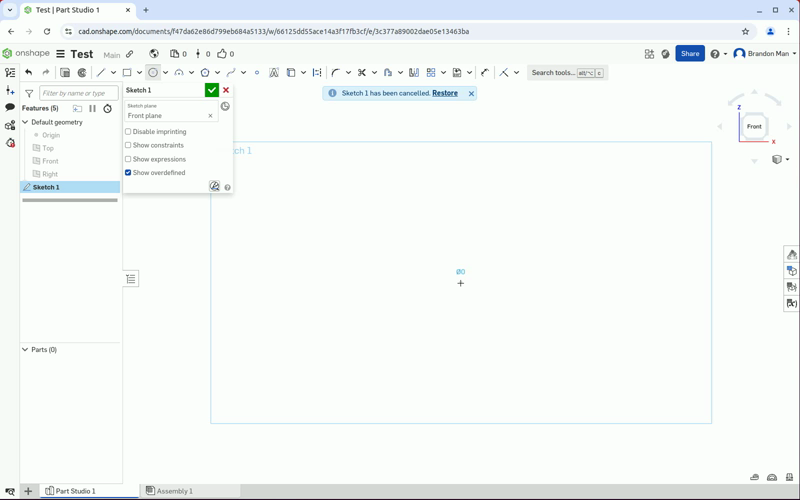
mouse_move(478, 282)
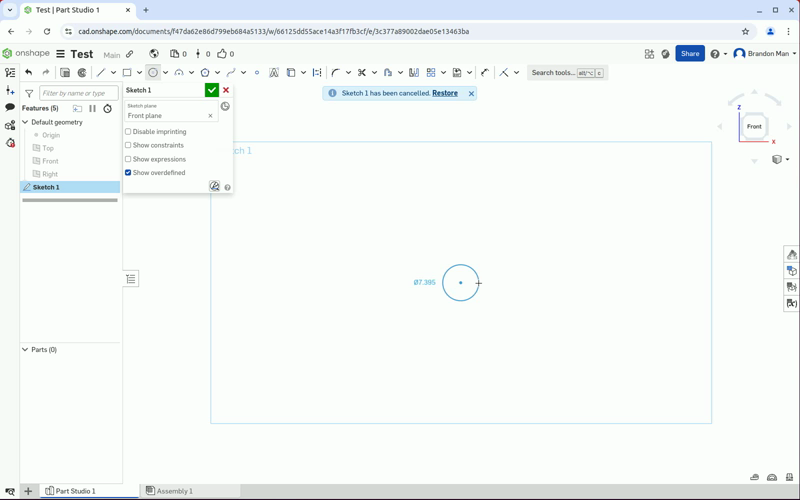
click(478, 282)
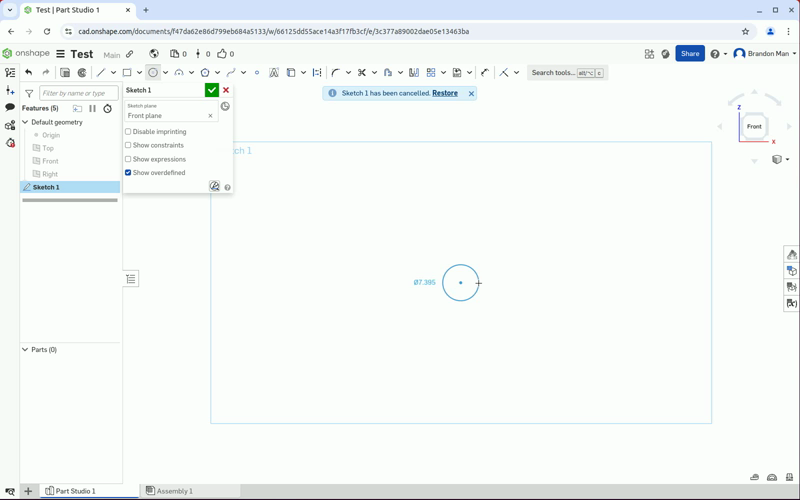
key(esc)
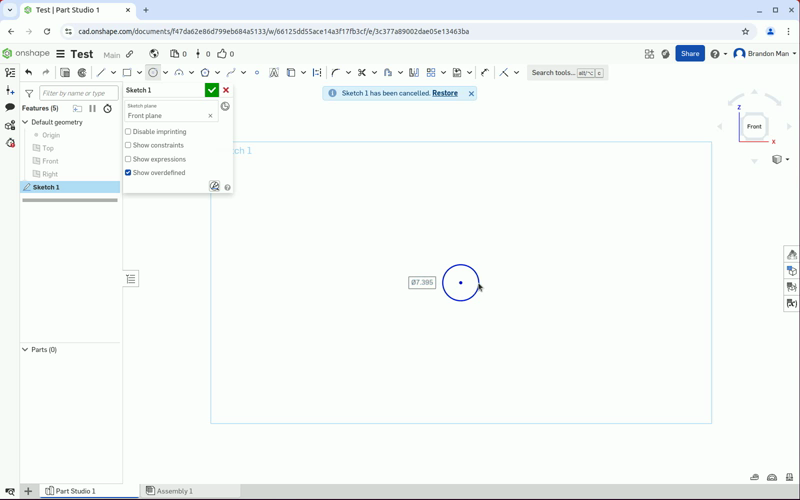
mouse_move(457, 276)
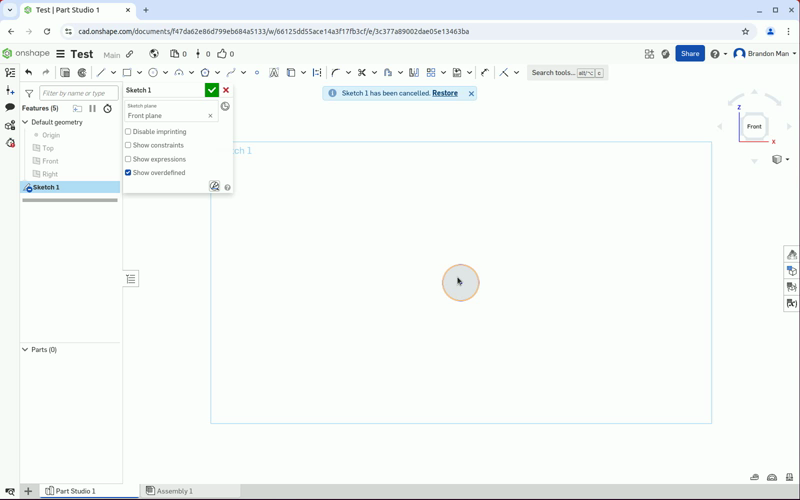
scroll(6)
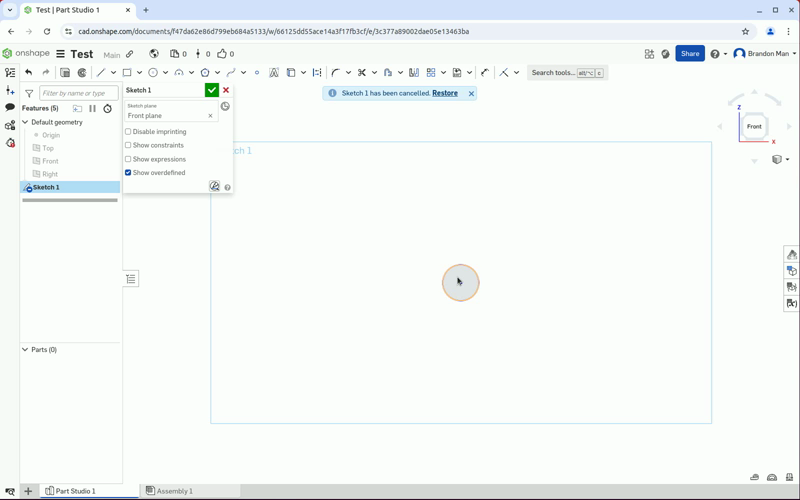
scroll(6)
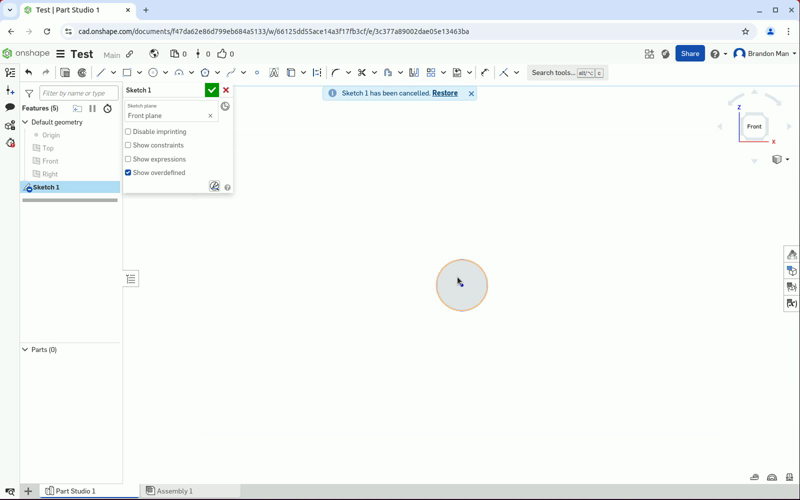
scroll(6)
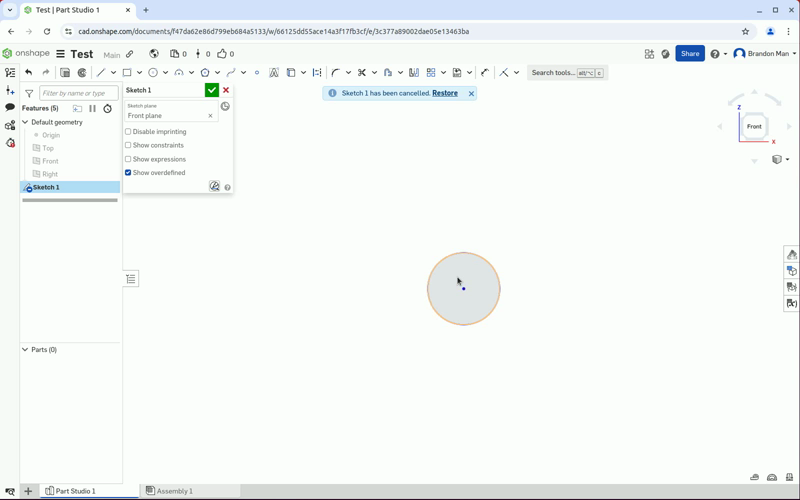
scroll(6)
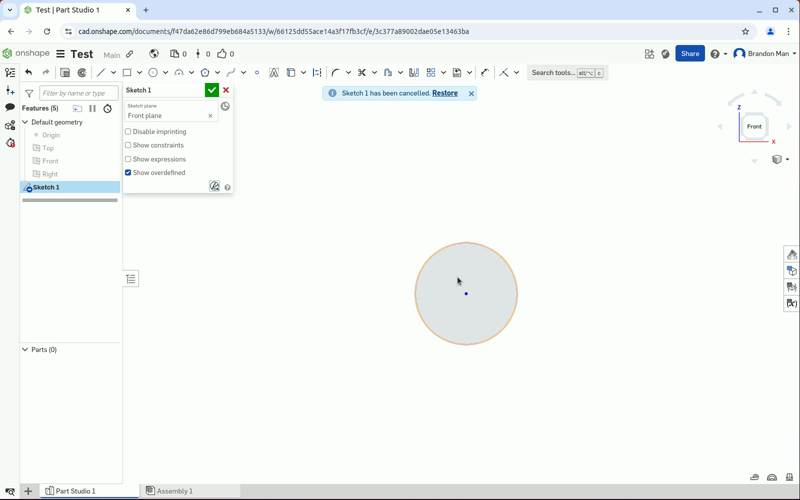
scroll(6)
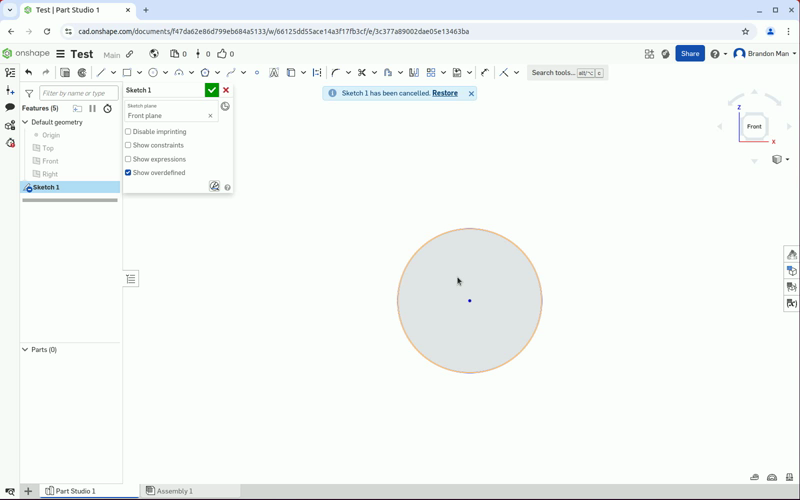
scroll(6)
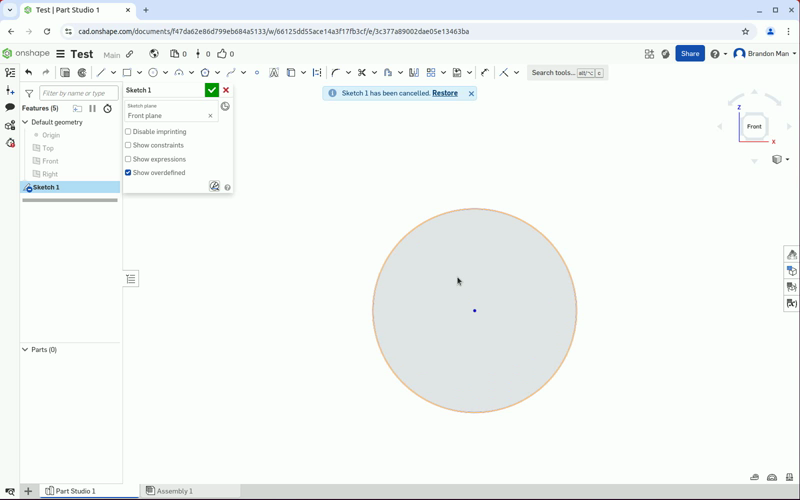
scroll(6)
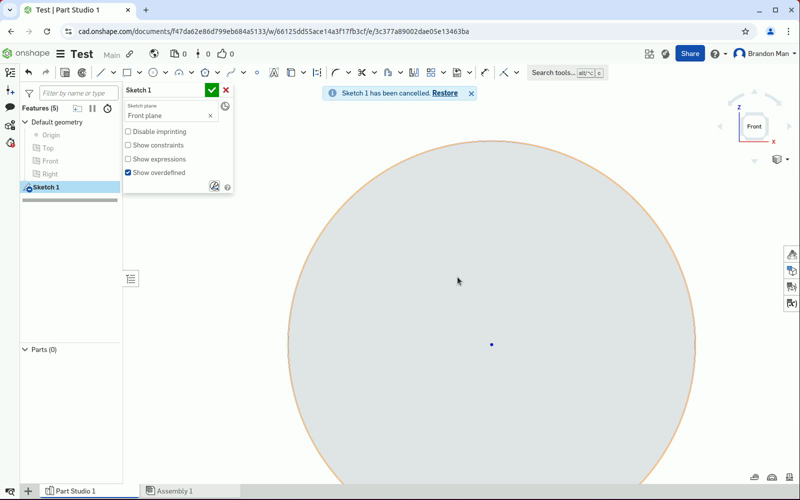
click(457, 276)
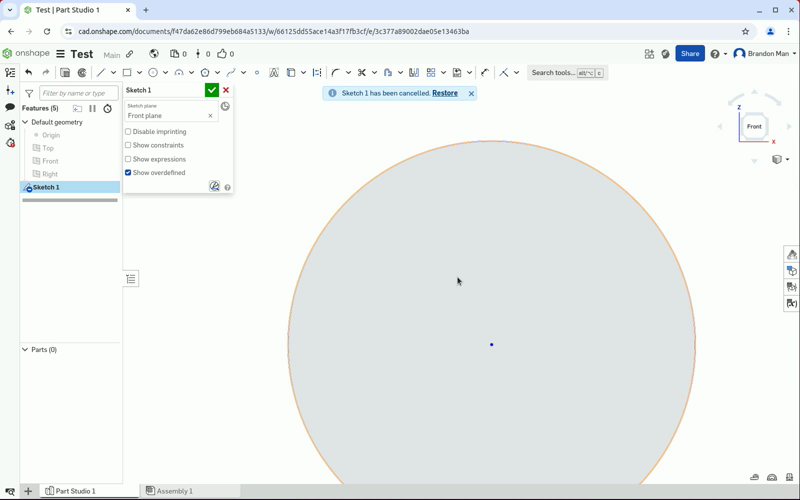
scroll(-6)
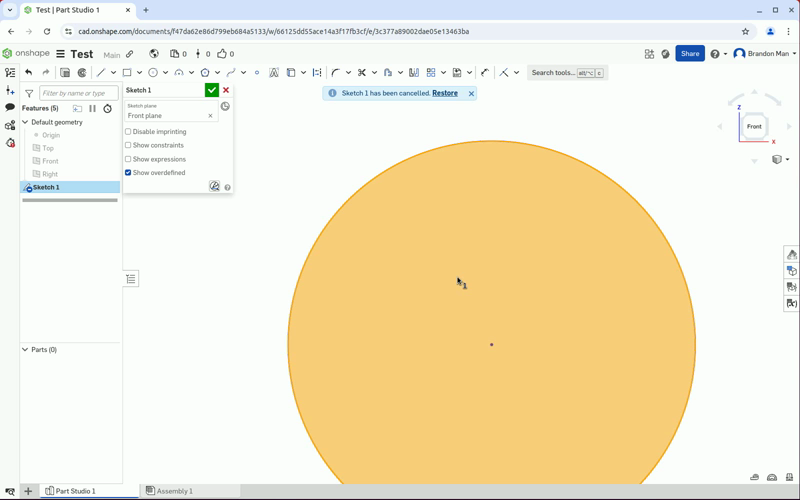
scroll(-6)
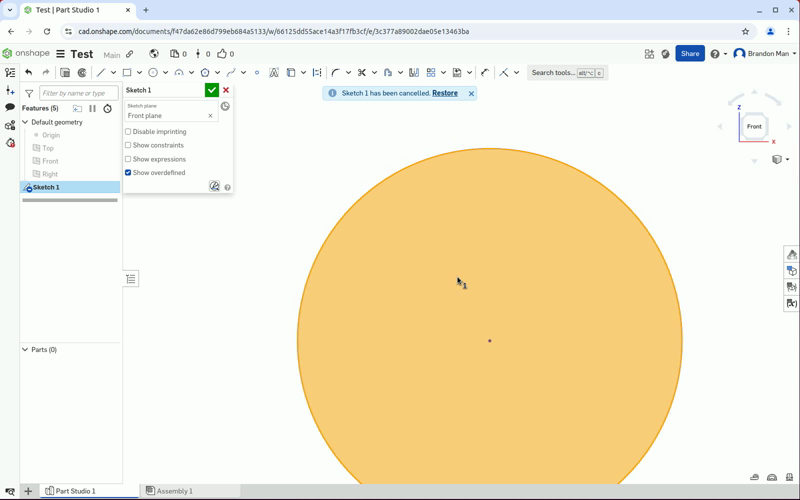
scroll(-6)
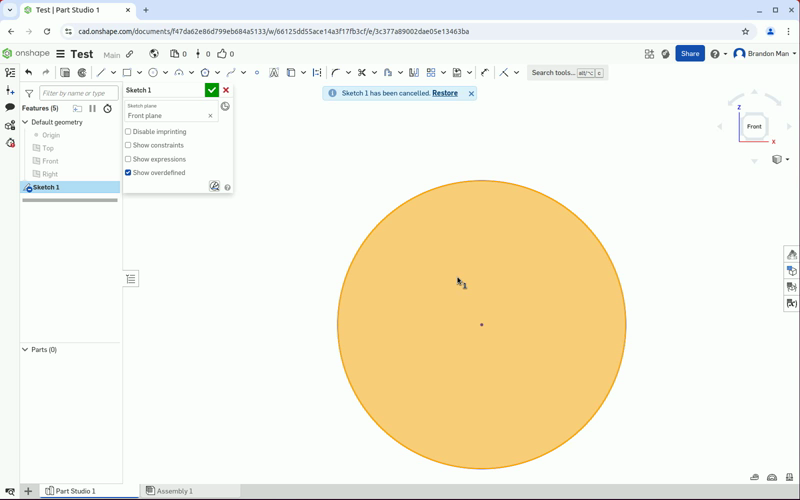
scroll(-6)
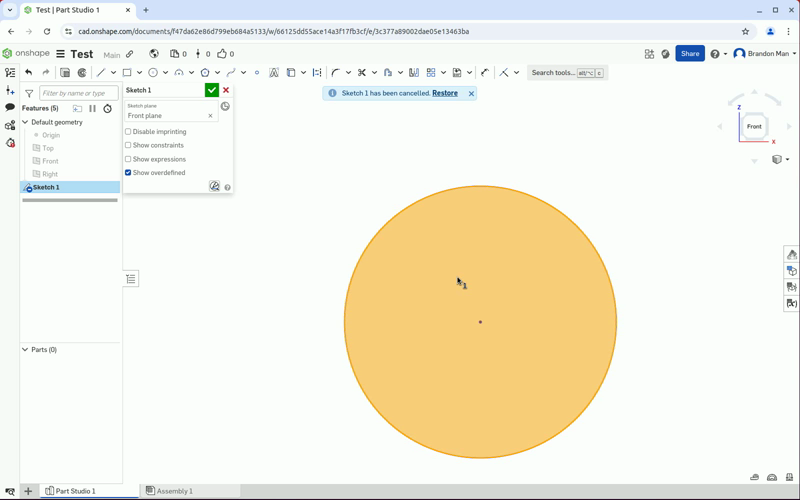
scroll(-6)
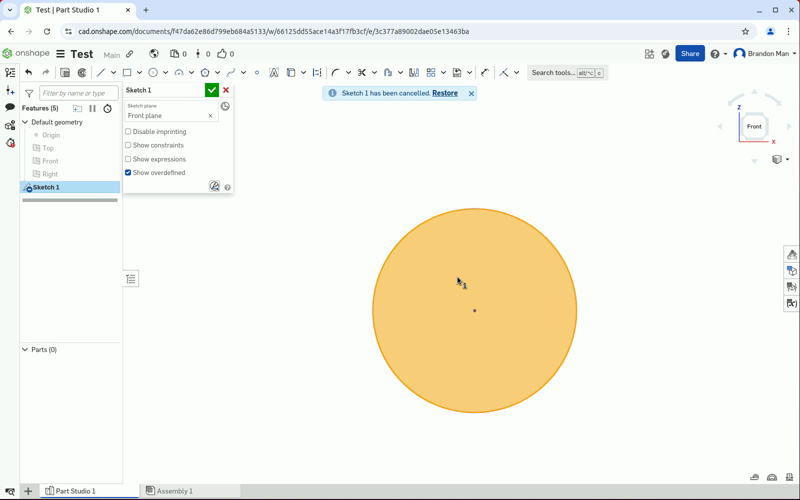
scroll(-6)
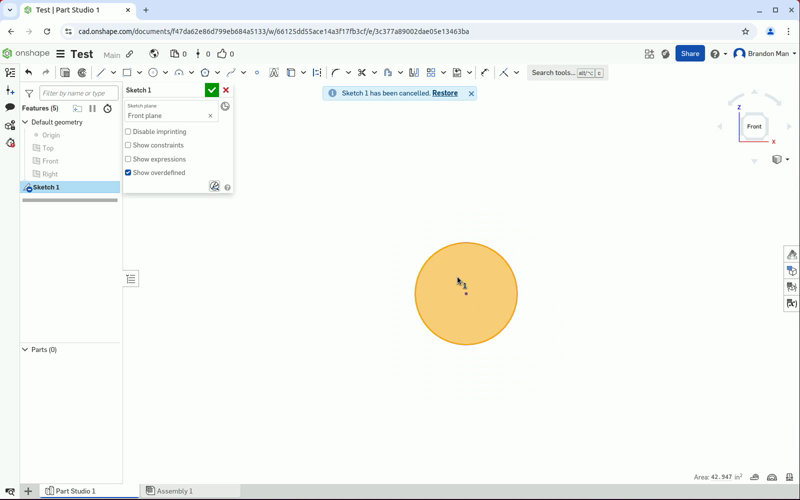
scroll(-6)
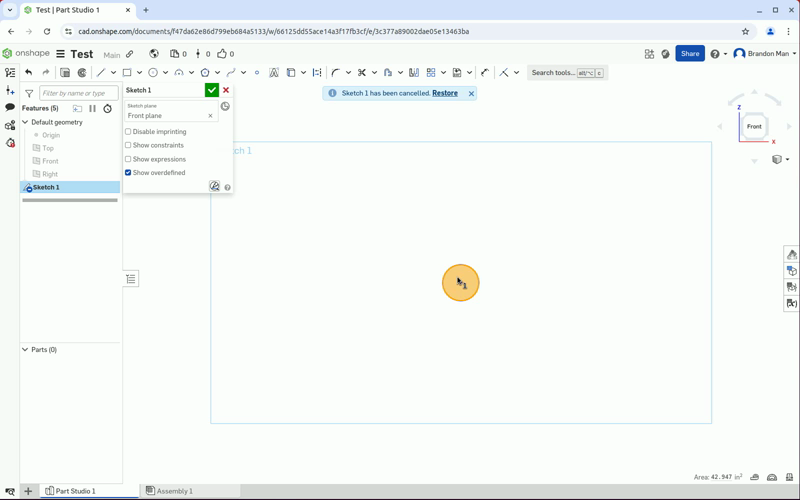
mouse_move(73, 352)
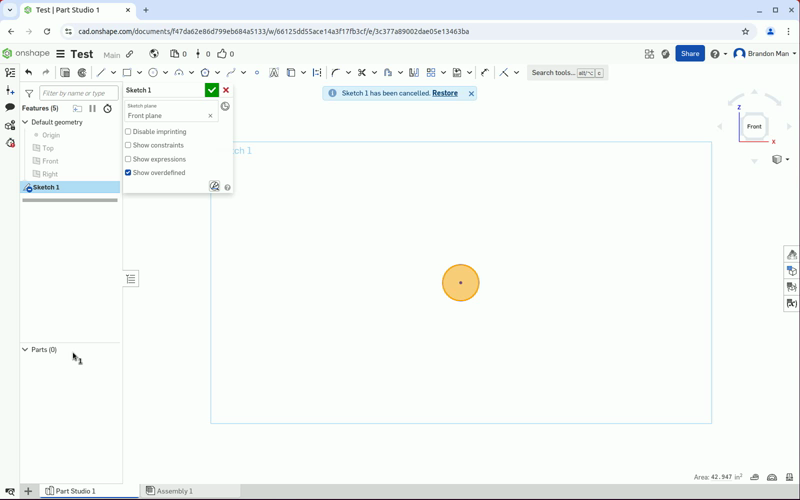
key(shift+y)
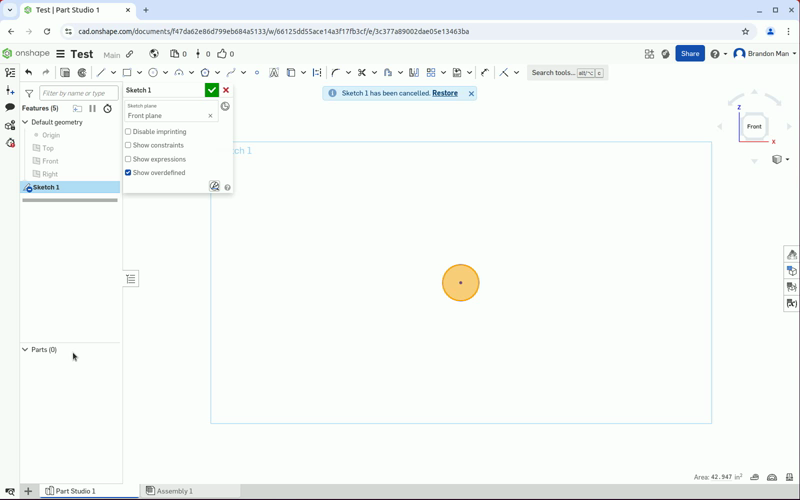
key(shift+e)
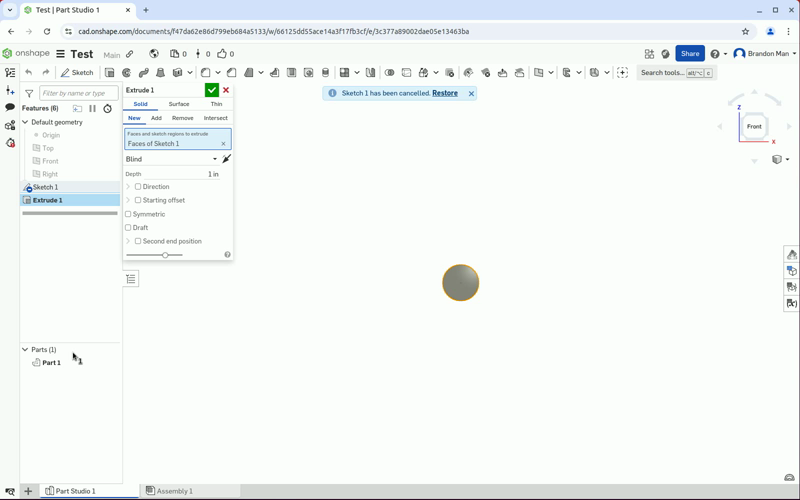
mouse_move(143, 106)
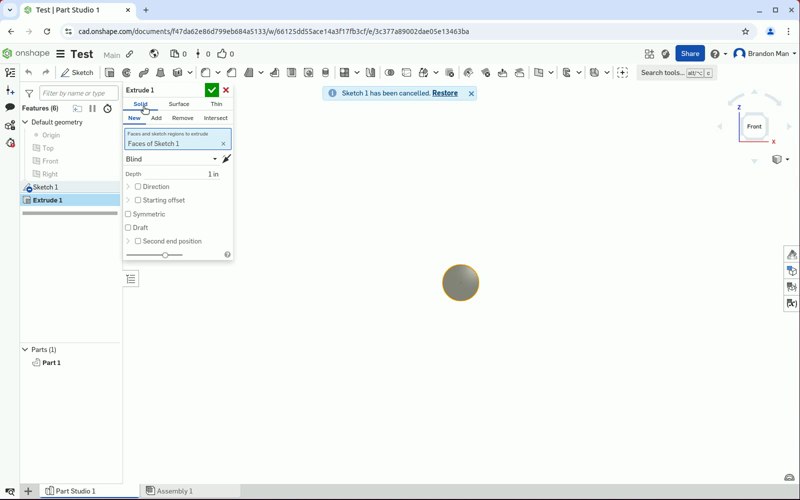
click(143, 106)
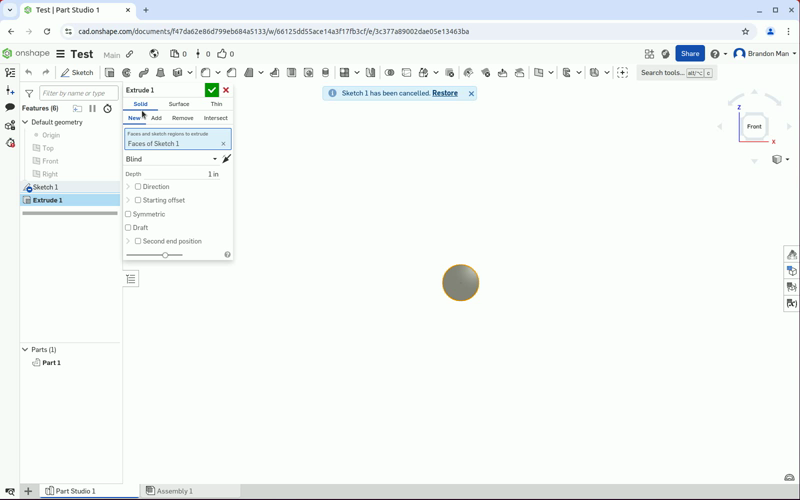
mouse_move(137, 120)
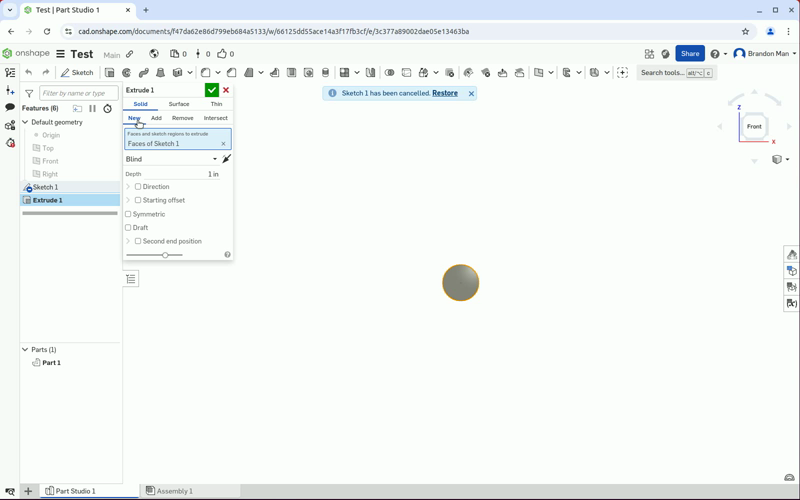
click(137, 120)
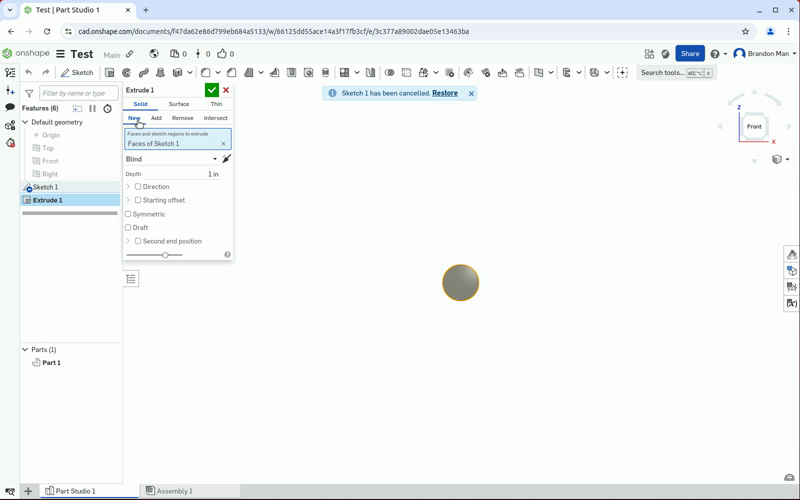
key(tab, 4)
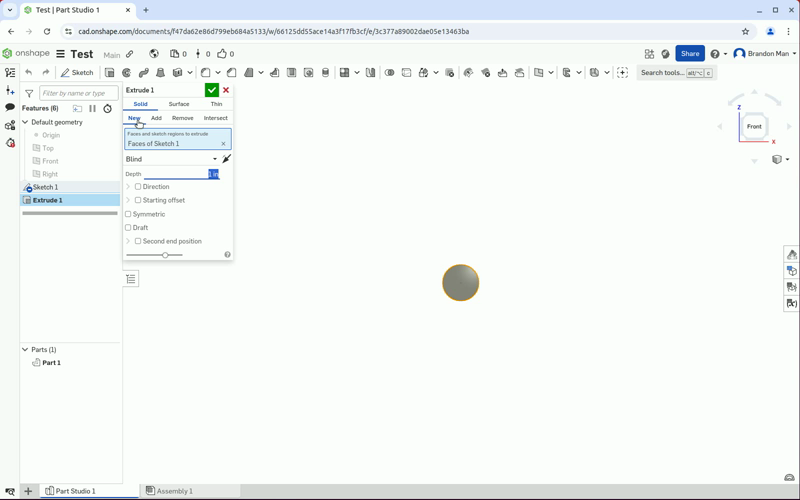
text(23.108)
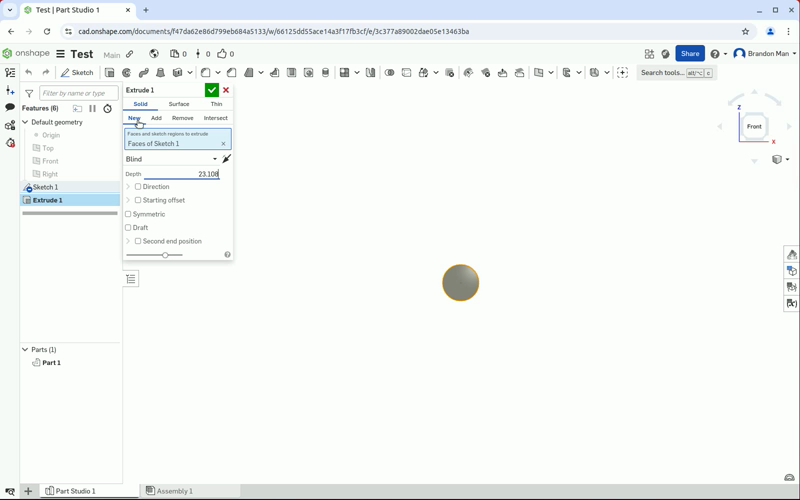
key(enter)
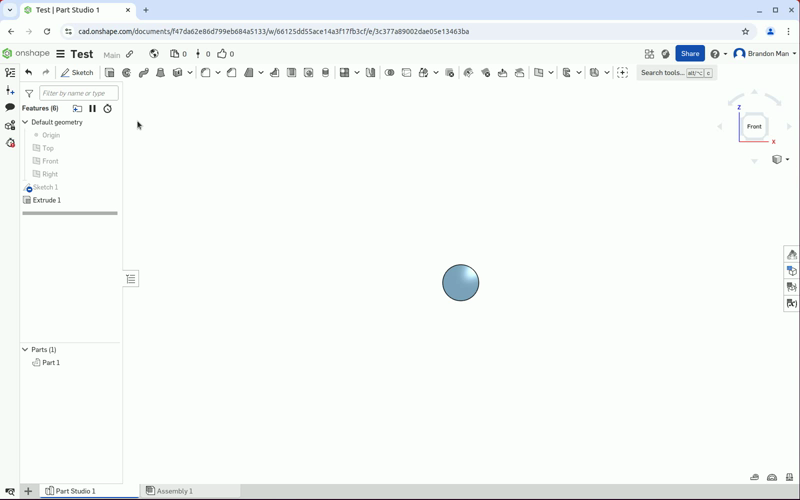
key(shift+h)
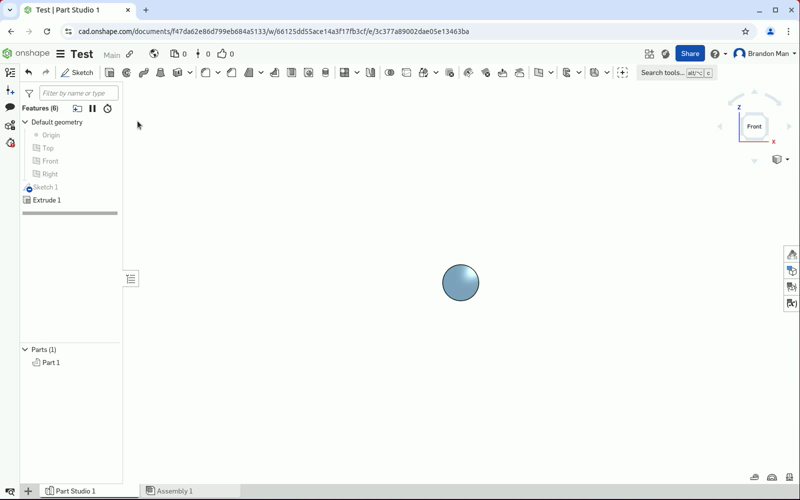
key(shift+h)
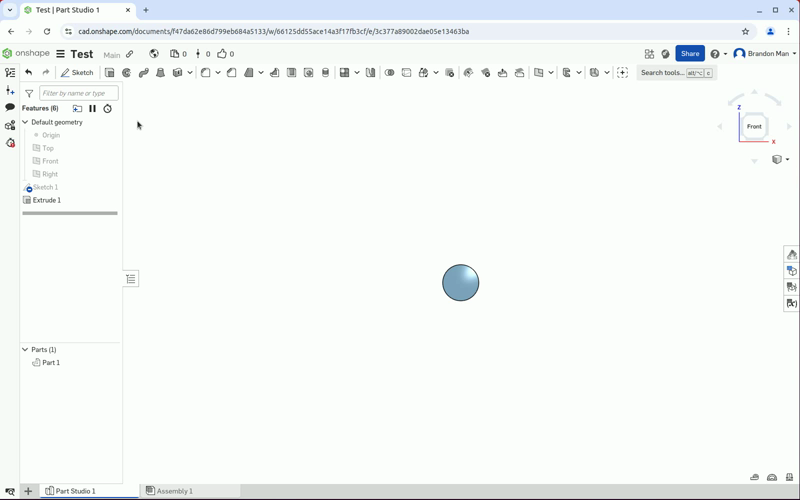
mouse_move(73, 189)
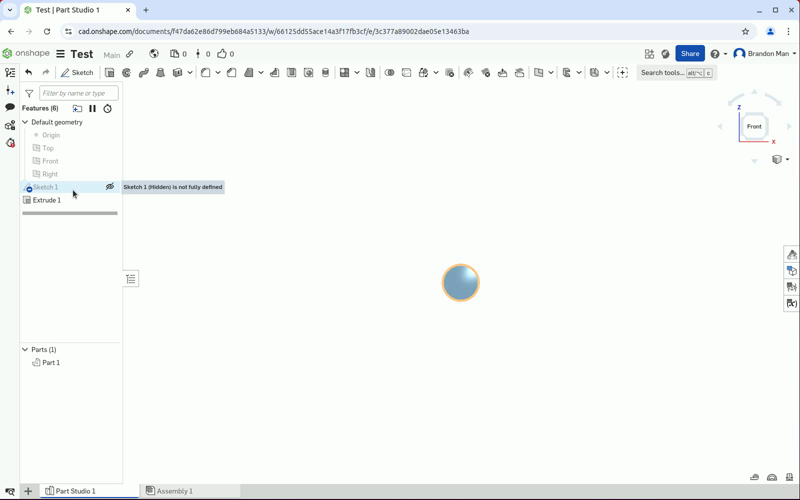
click(73, 189)
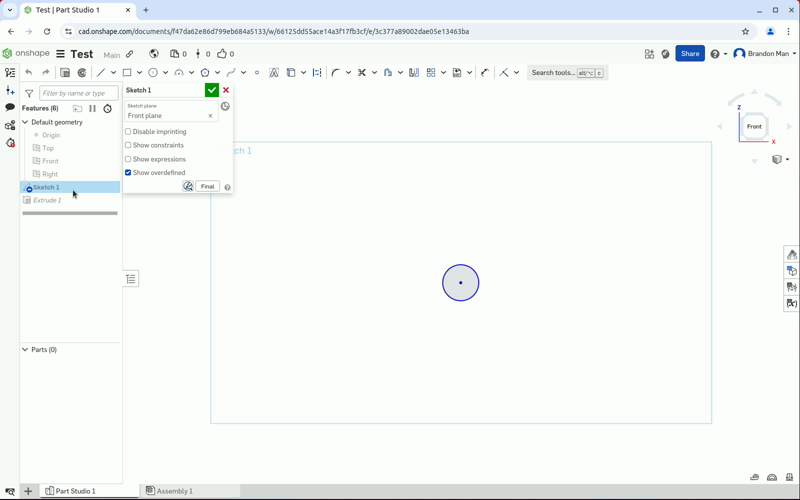
mouse_move(229, 92)
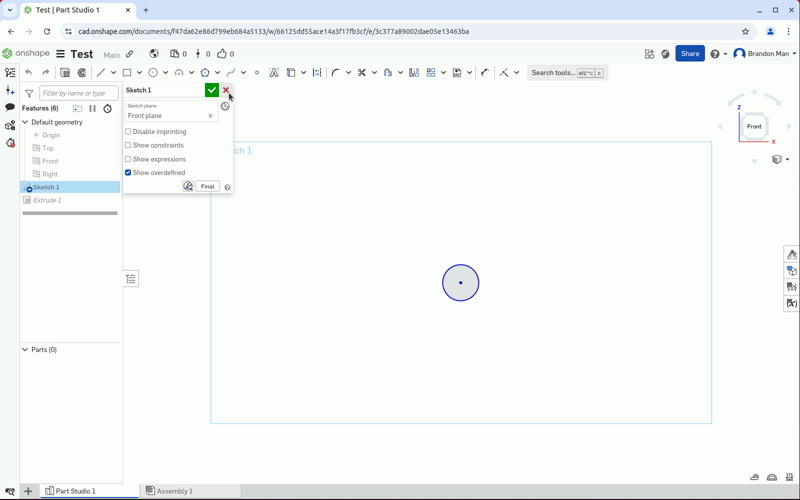
click(229, 92)
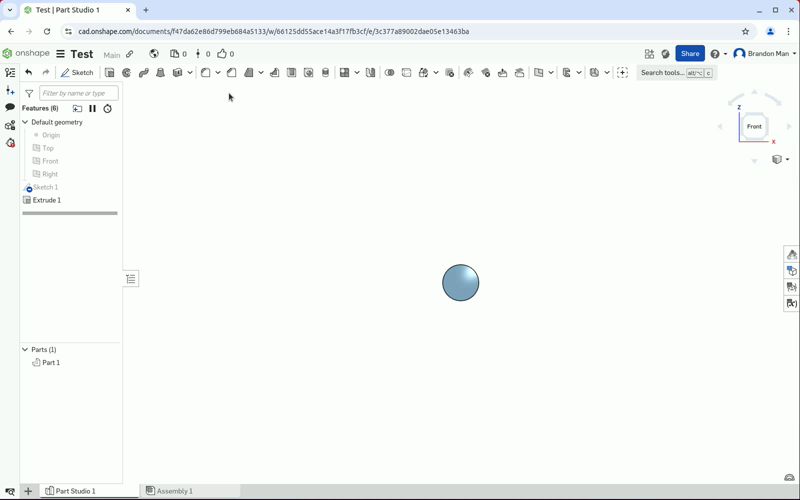
mouse_move(73, 352)
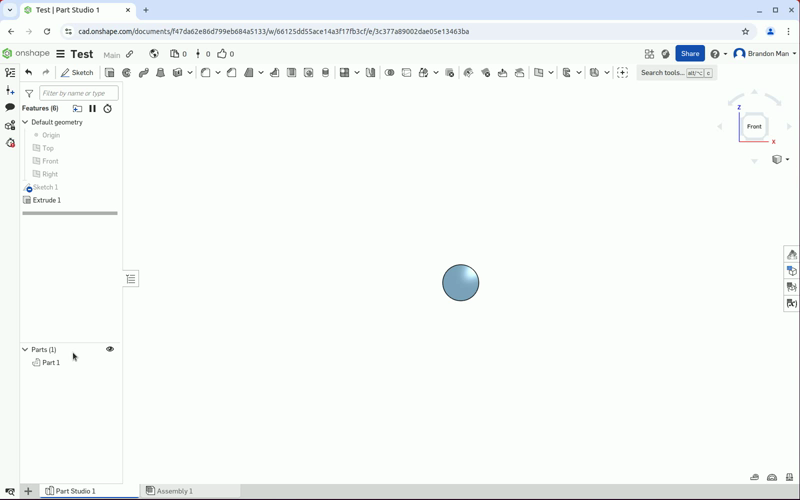
key(y)
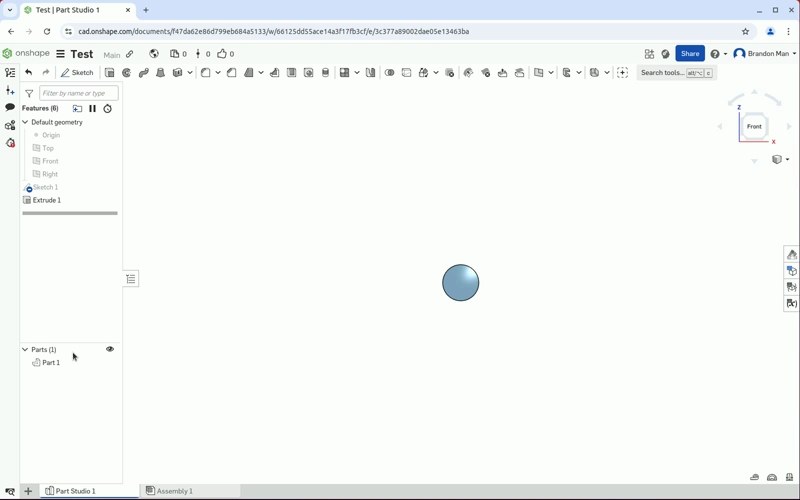
key(shift+p)
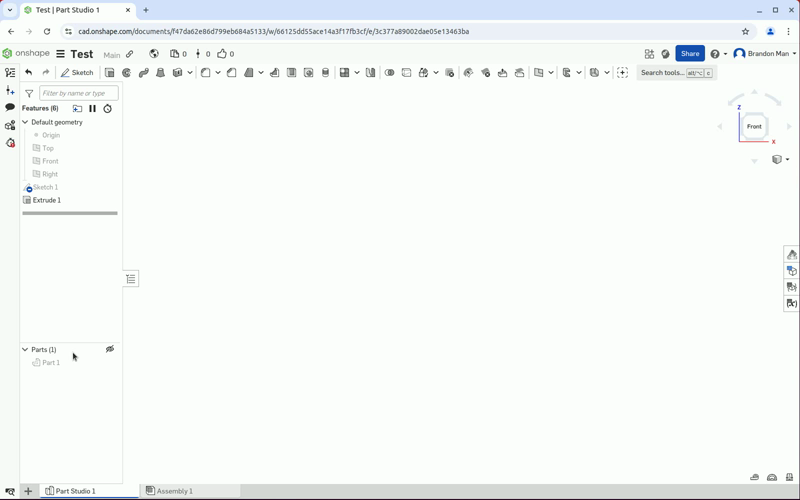
key(space)
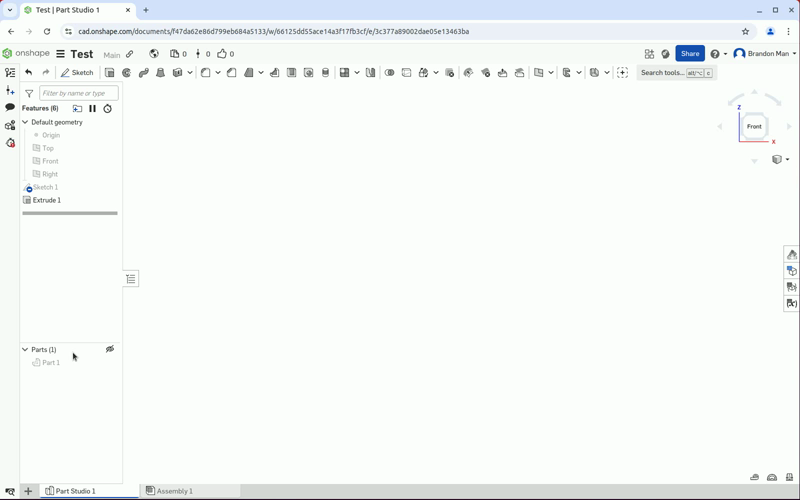
key_down(shift)
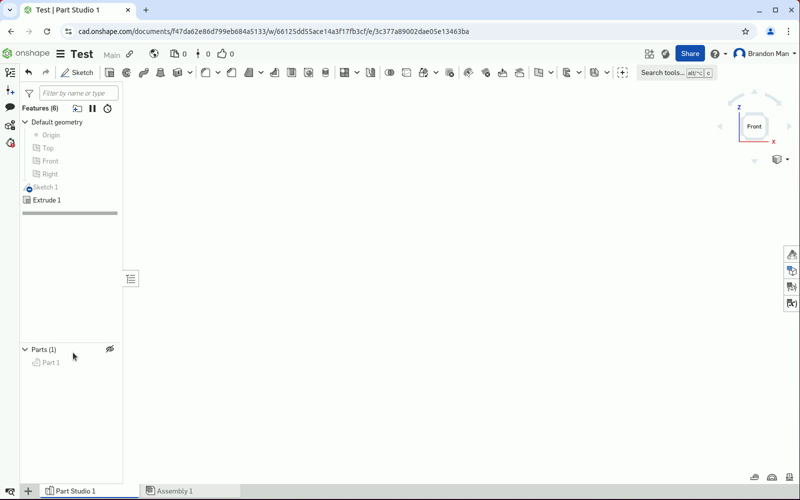
key(left)
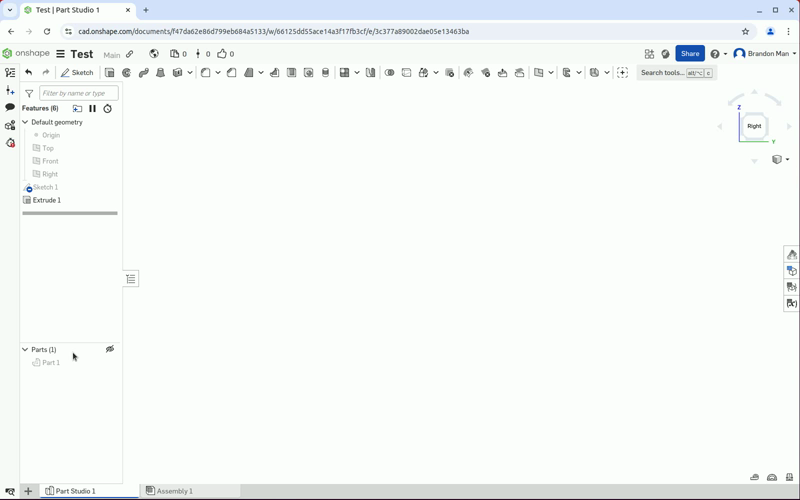
key_up(shift)
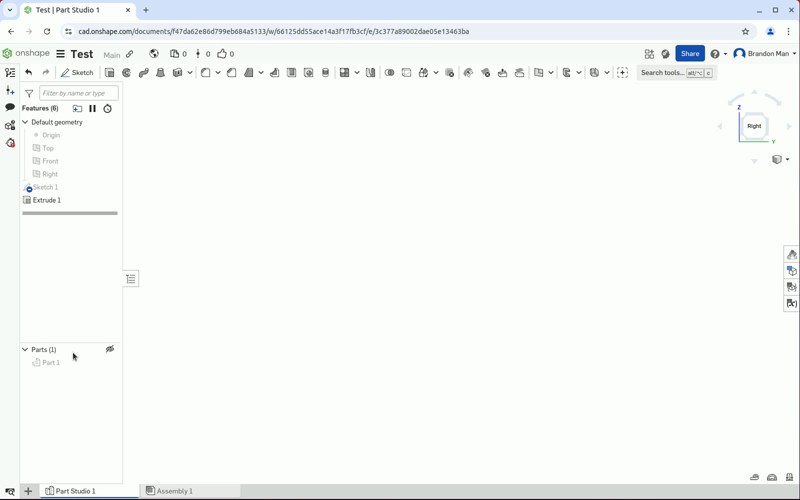
mouse_move(73, 352)
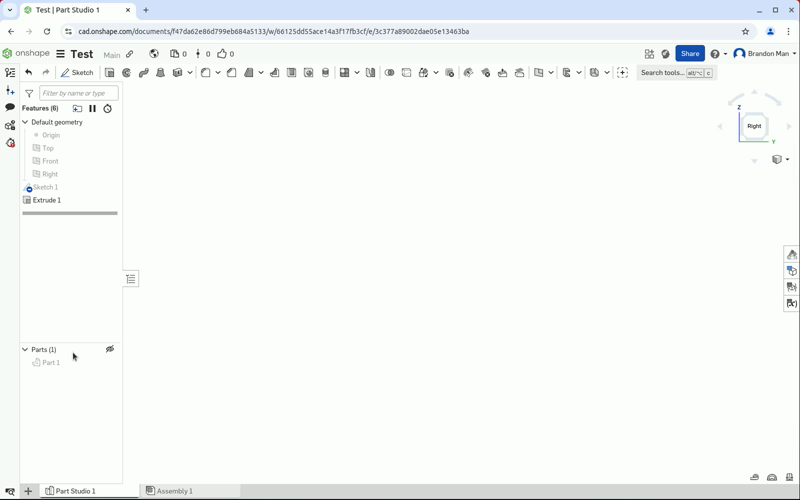
key(shift+y)
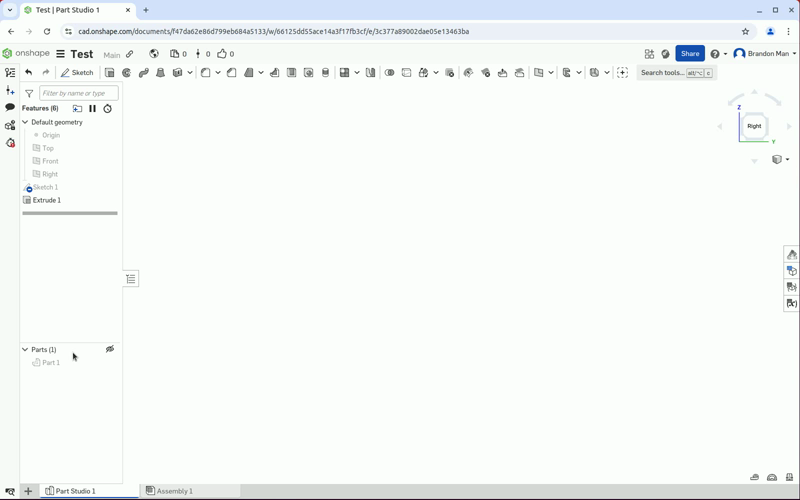
key(shift+s)
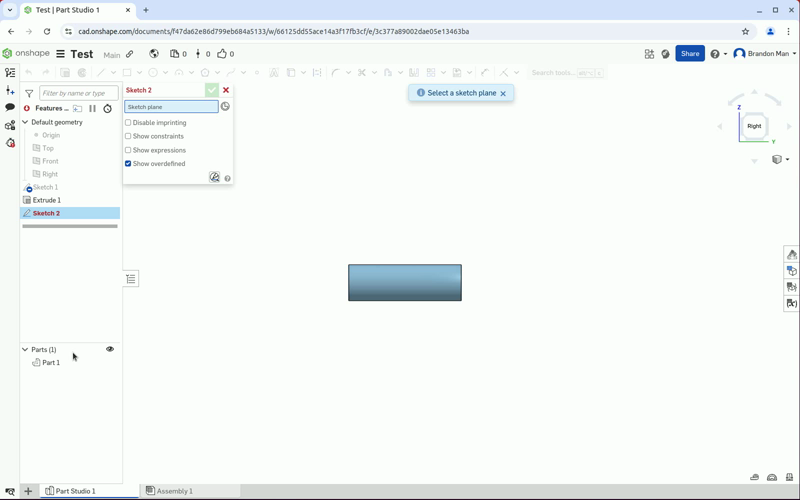
mouse_move(73, 176)
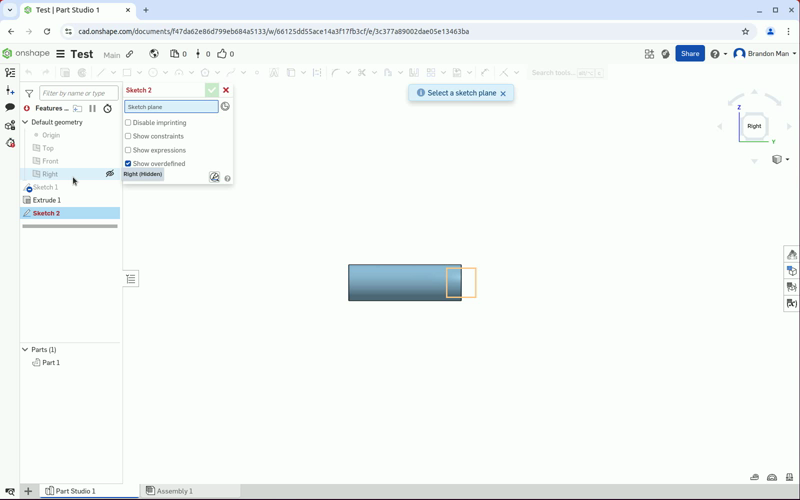
click(73, 176)
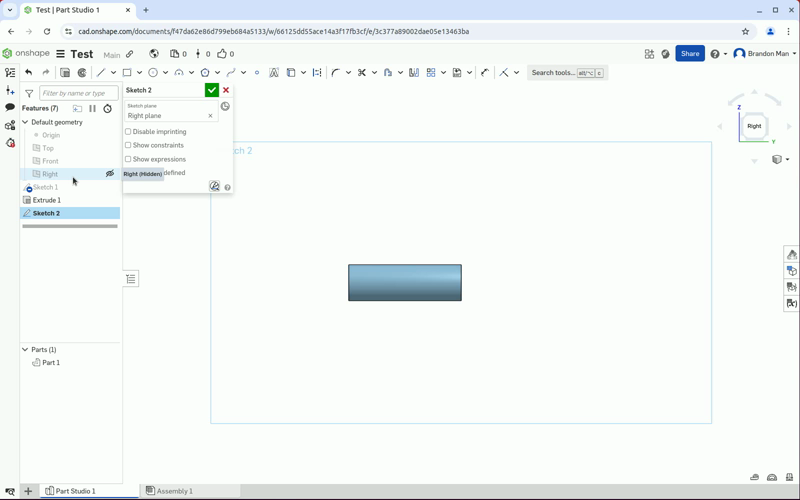
mouse_move(73, 352)
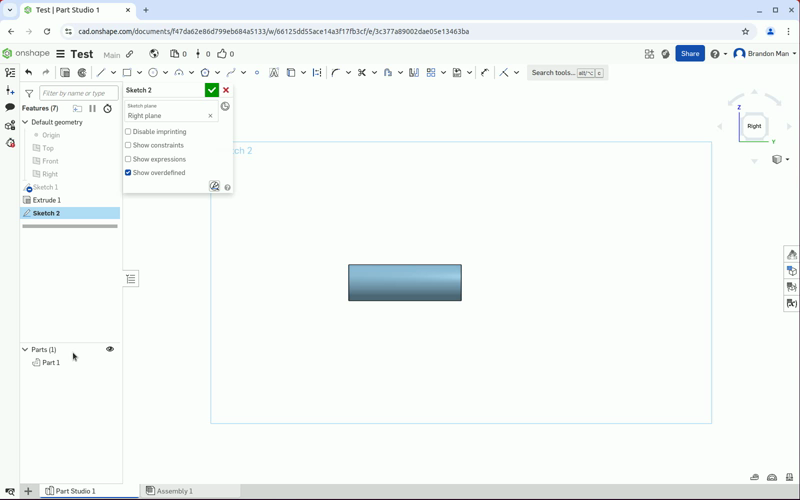
key(y)
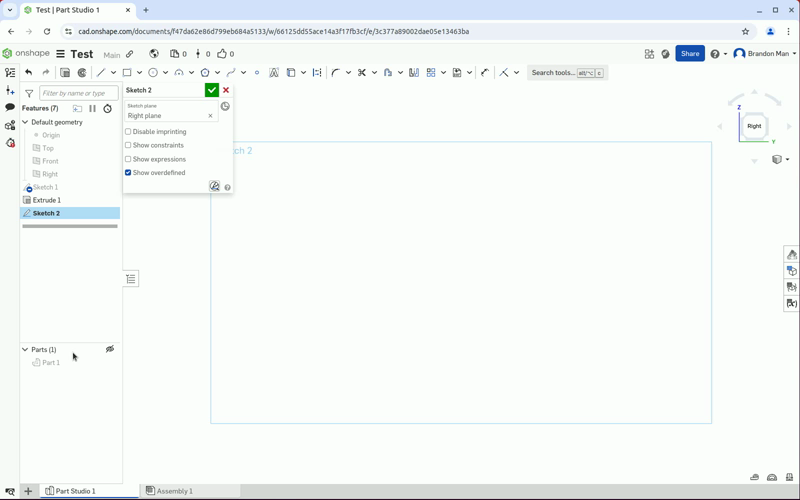
key(c)
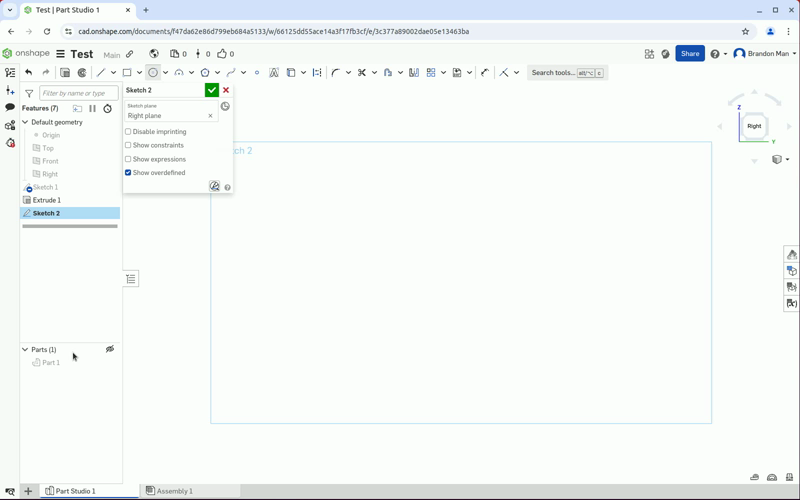
key_down(shift)
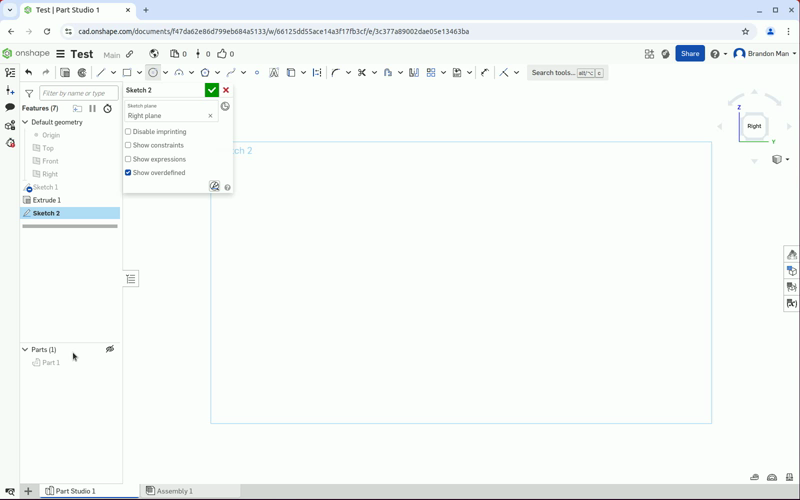
mouse_move(461, 282)
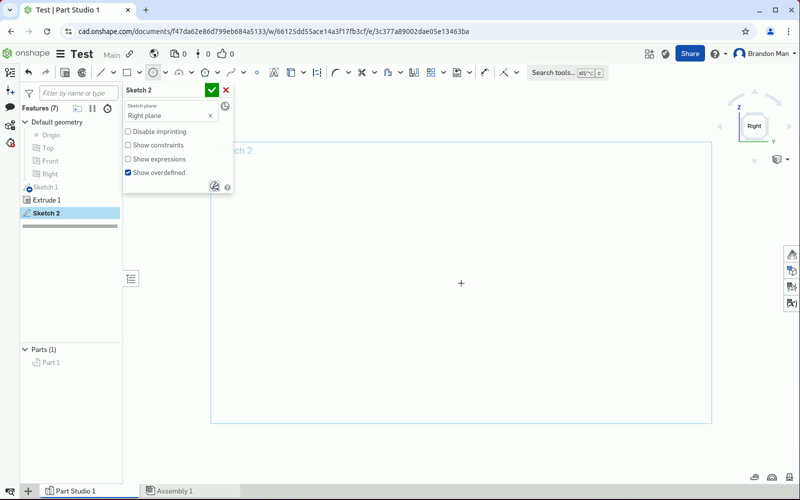
click(461, 282)
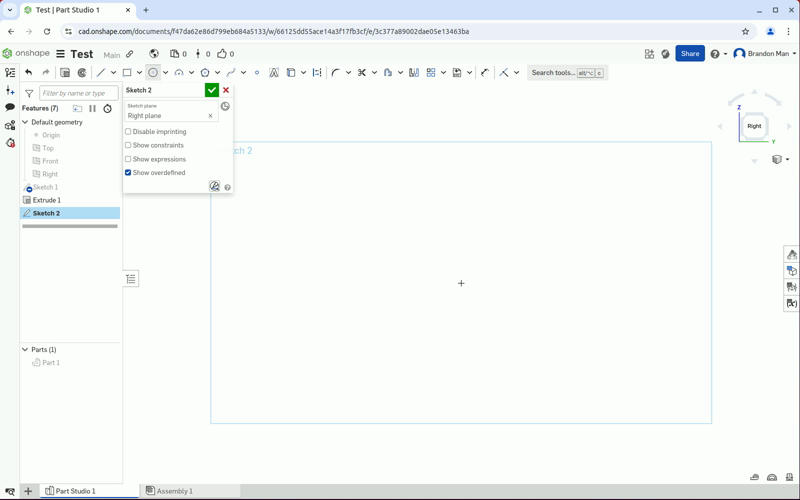
key_up(shift)
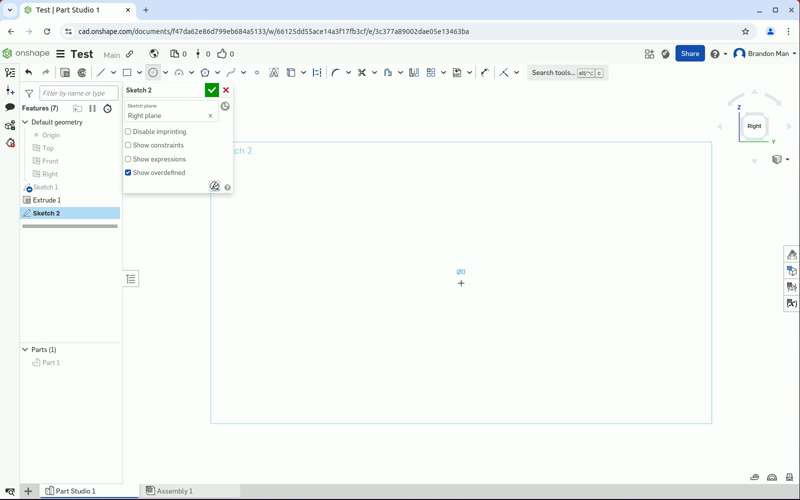
mouse_move(517, 282)
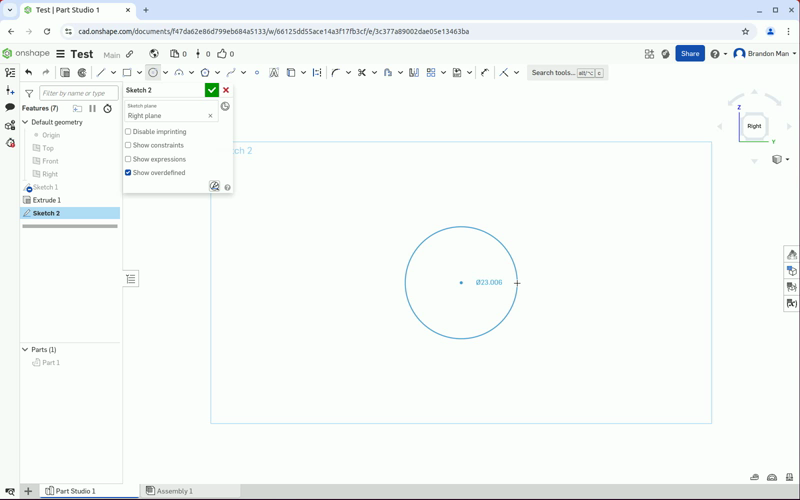
click(517, 282)
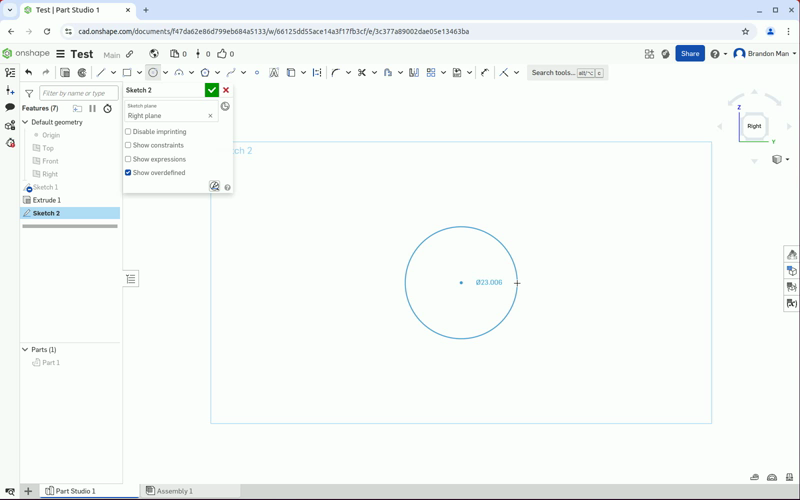
key(esc)
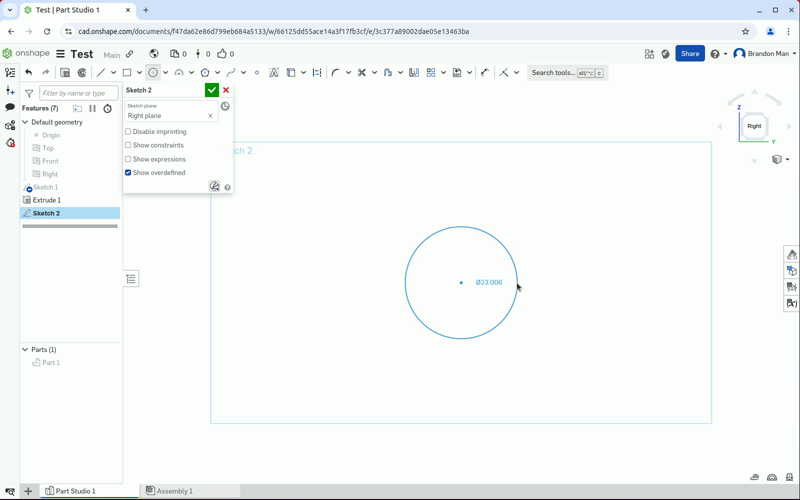
mouse_move(452, 237)
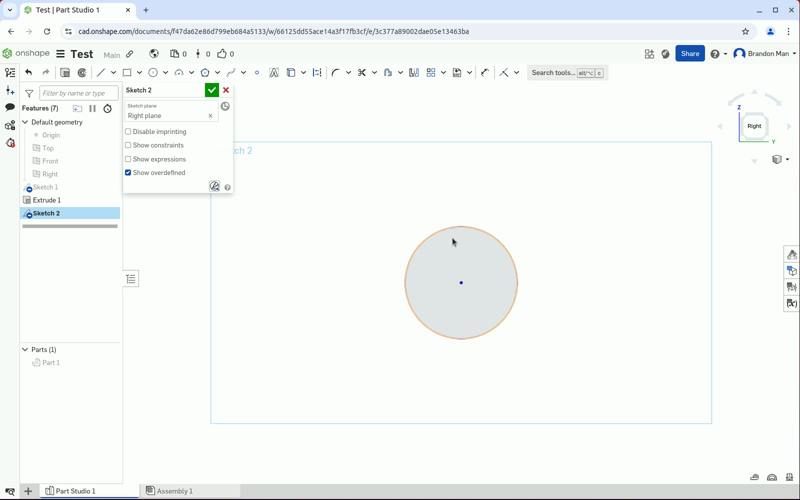
click(452, 237)
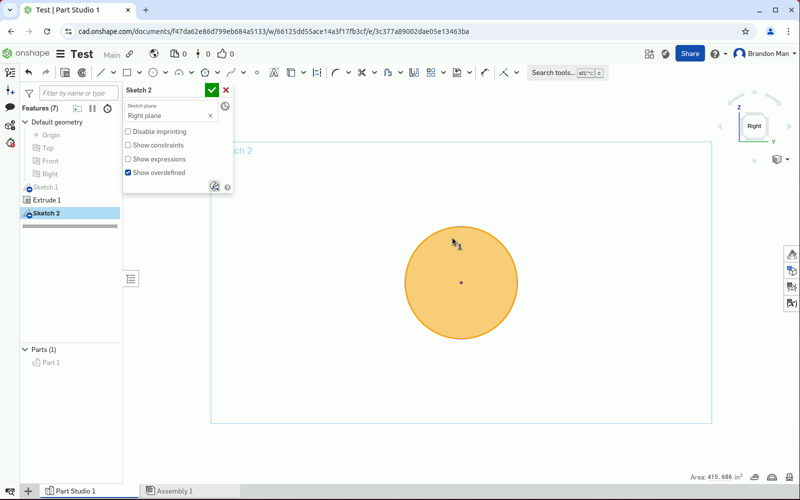
mouse_move(73, 352)
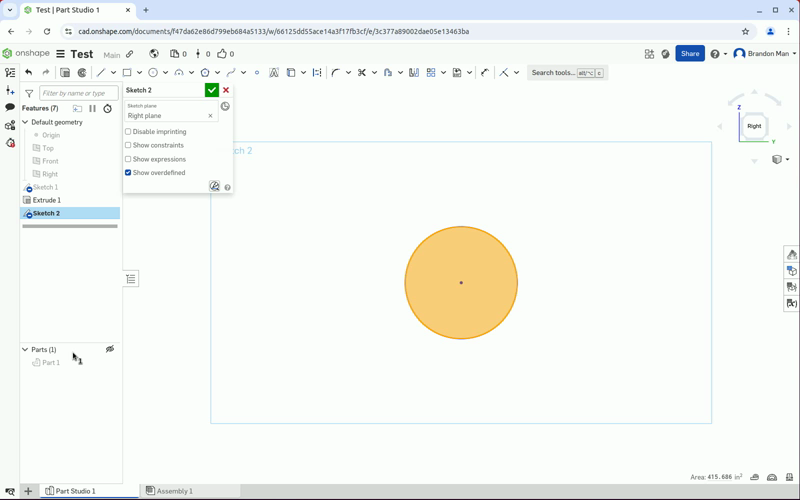
key(shift+y)
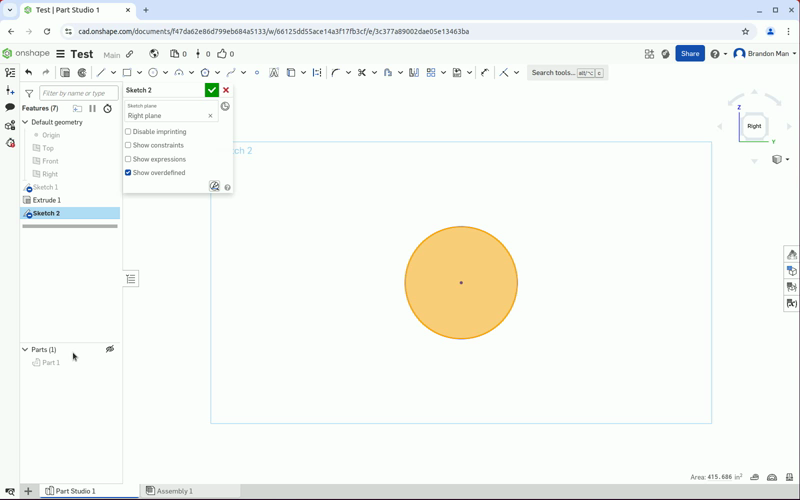
key(shift+e)
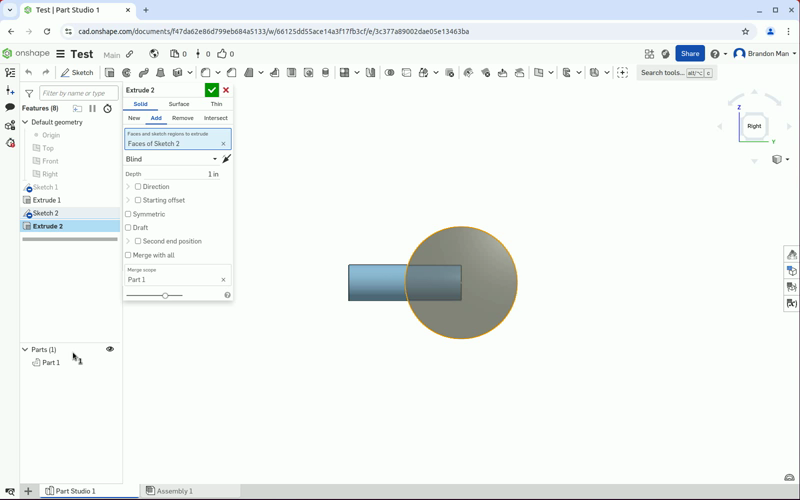
mouse_move(143, 106)
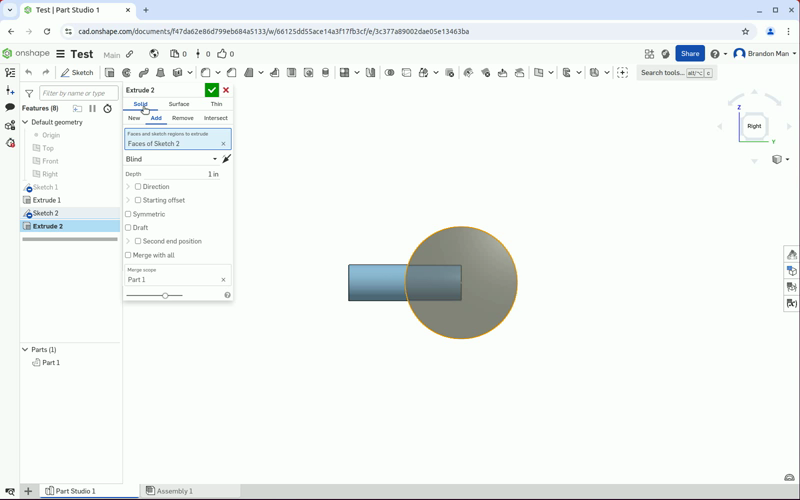
click(143, 106)
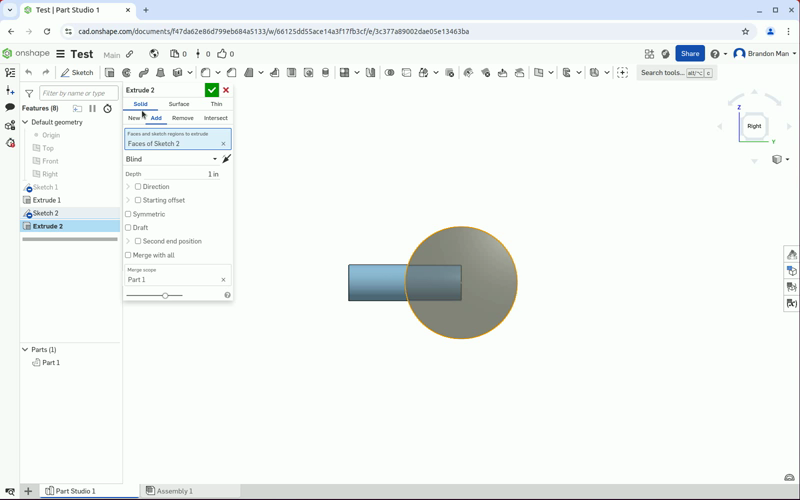
mouse_move(137, 120)
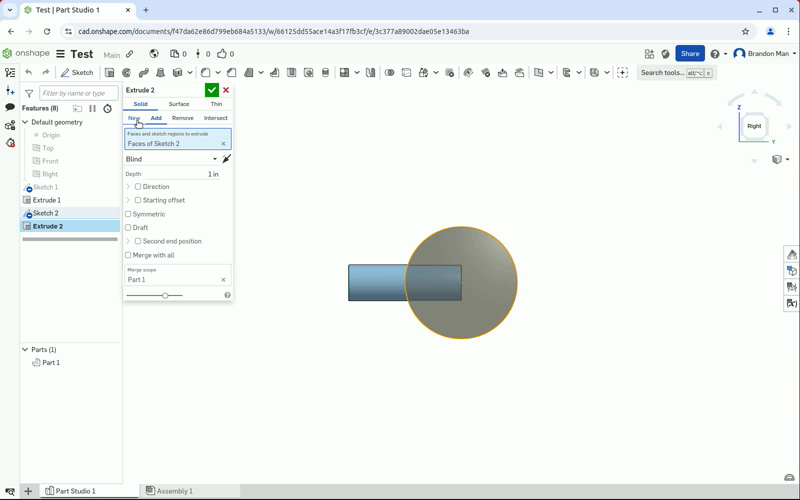
click(137, 120)
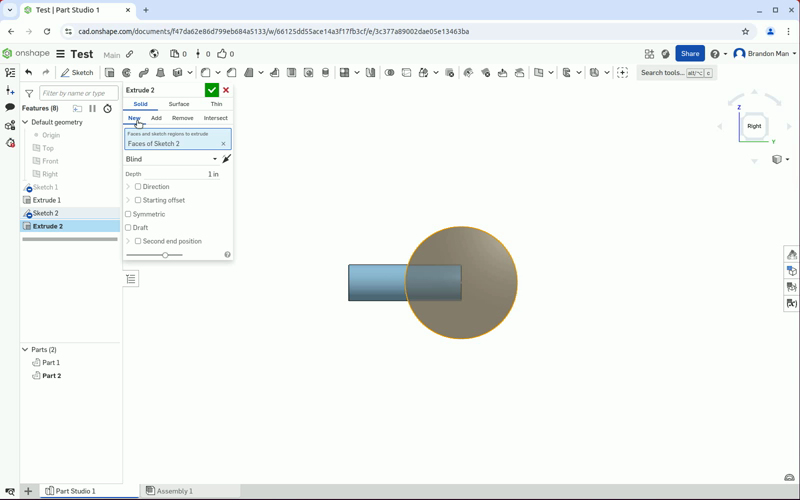
key(tab, 4)
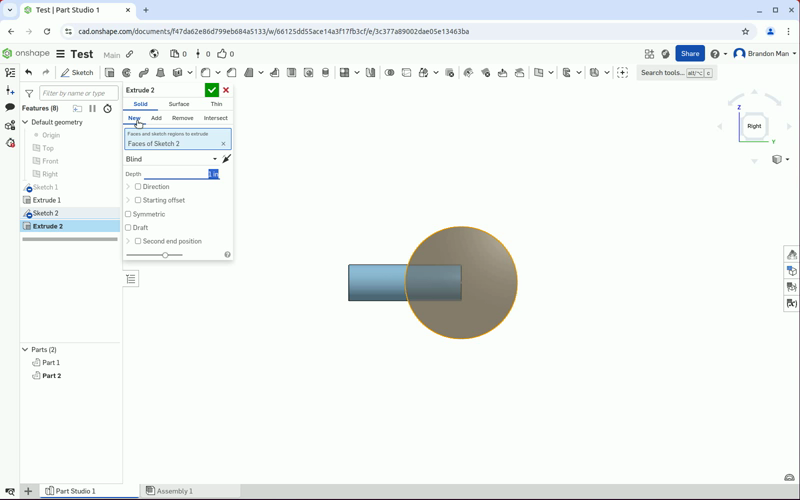
text(7.222)
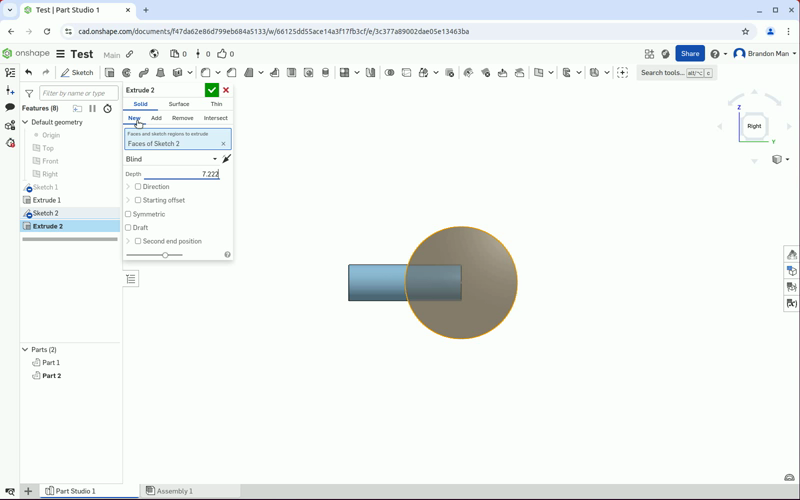
key(tab, 3)
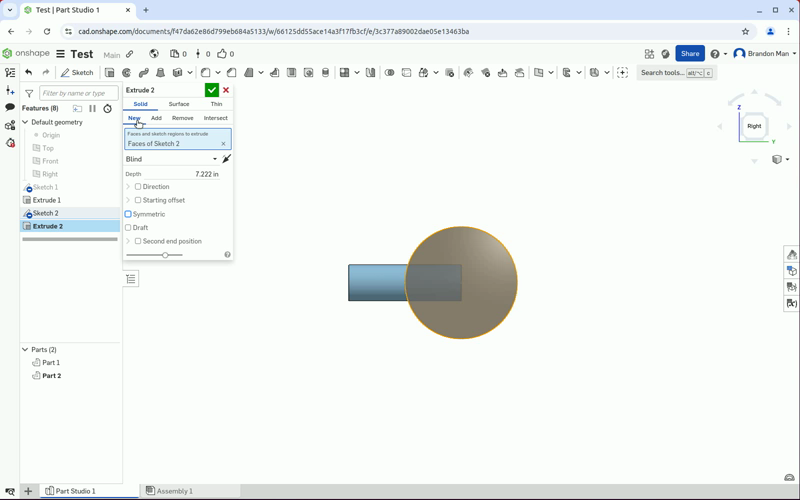
key(space)
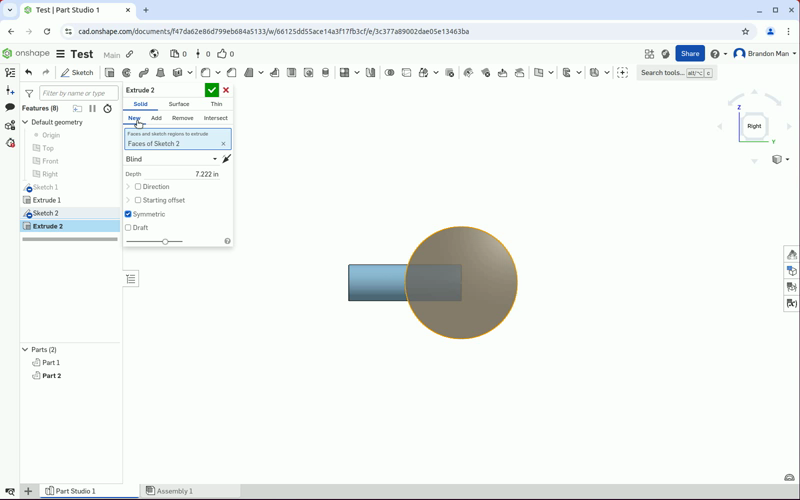
key(enter)
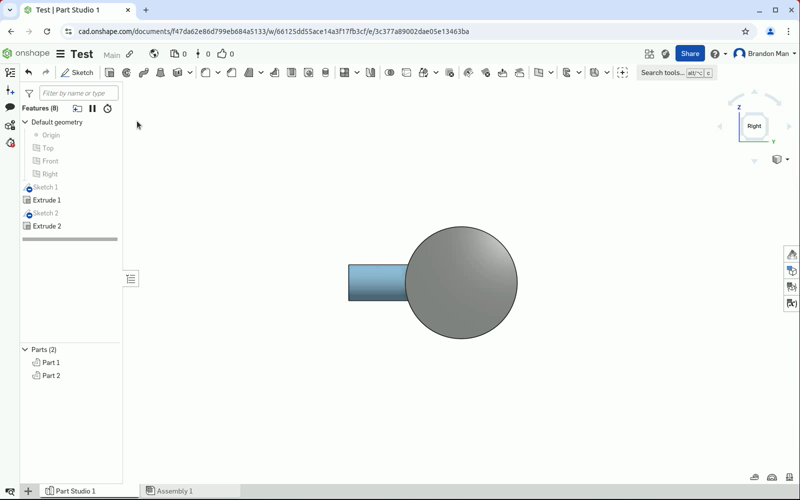
key(shift+h)
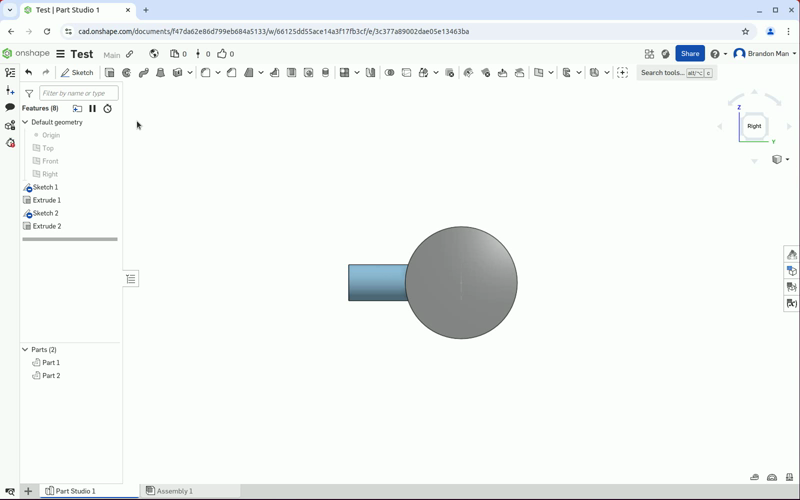
key(shift+h)
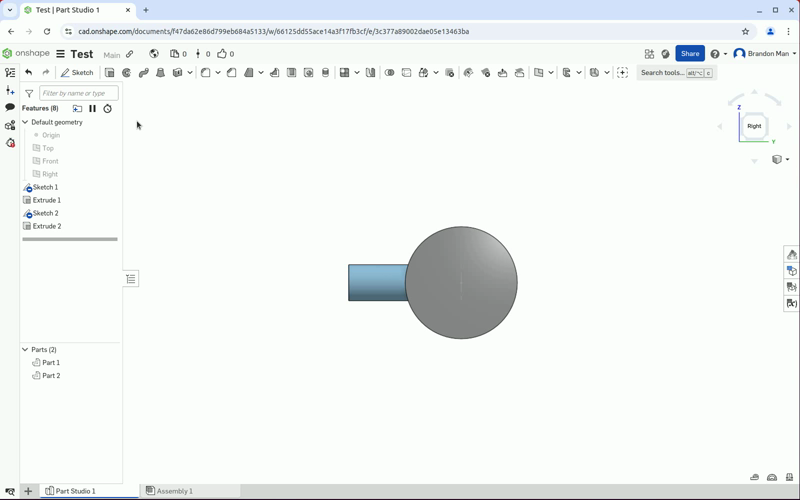
key(shift+7)
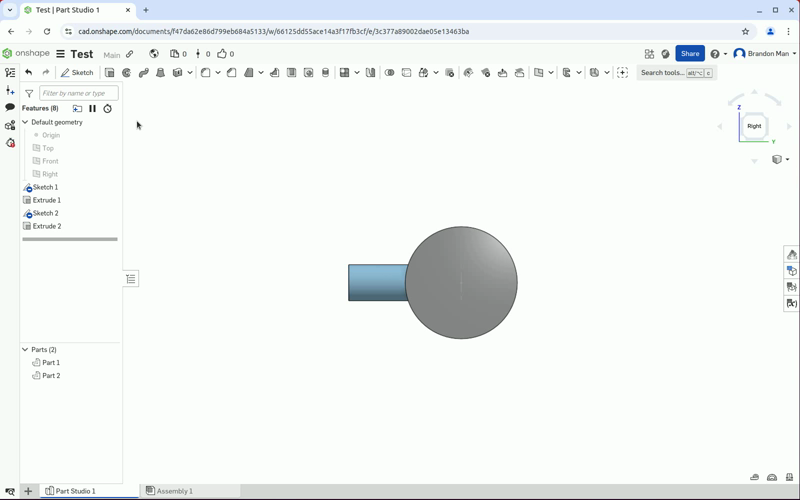
key(right, 2)
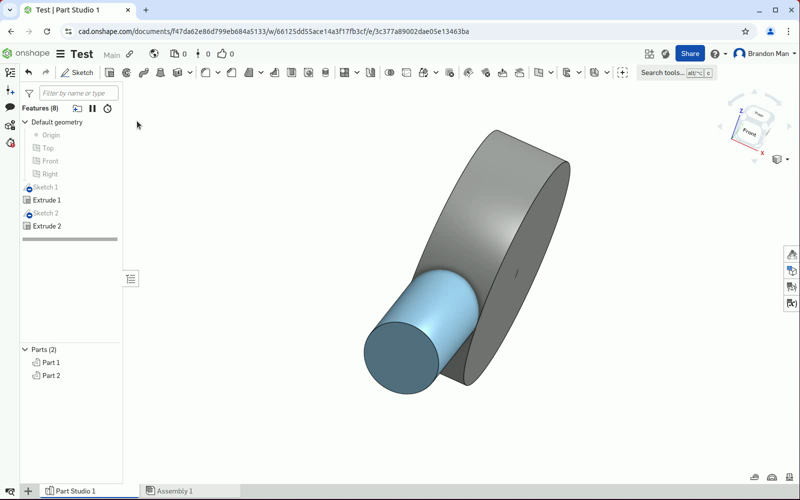
key(down, 2)
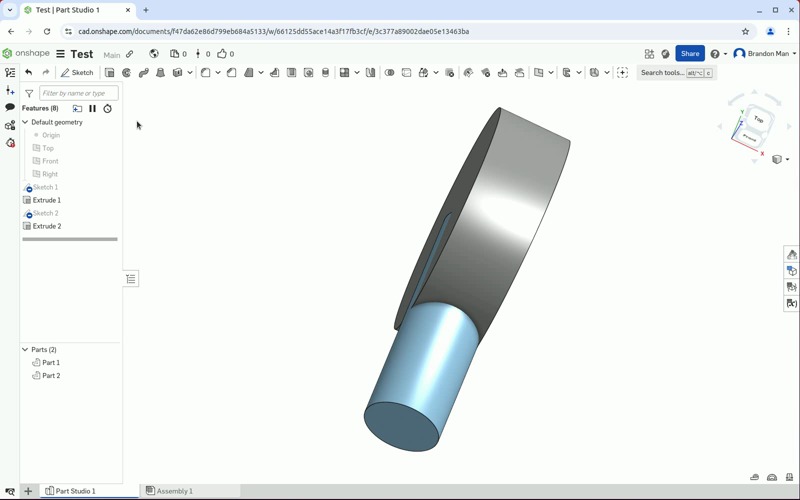
key(up, 2)
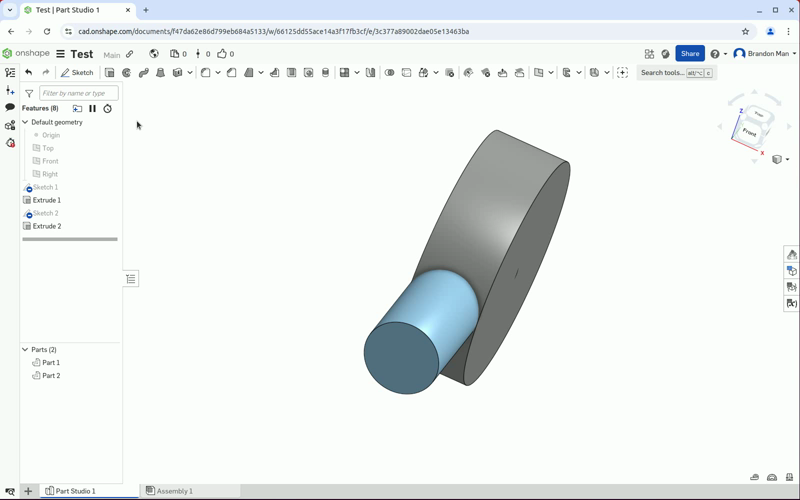
key(left, 2)
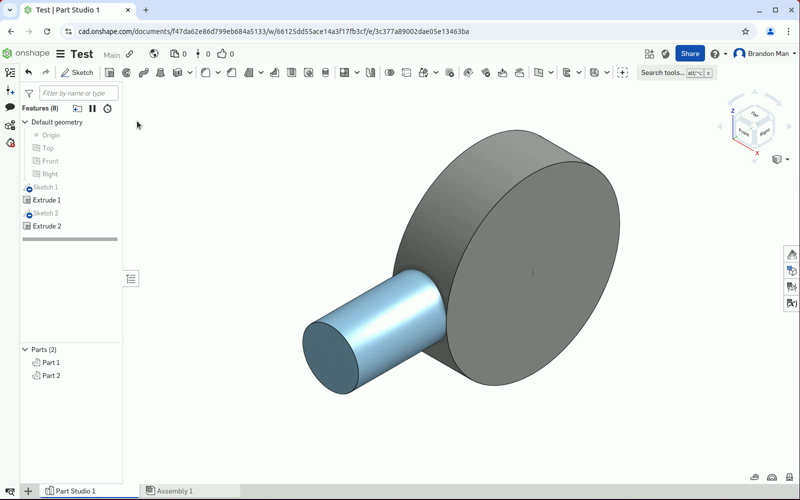
mouse_move(73, 189)
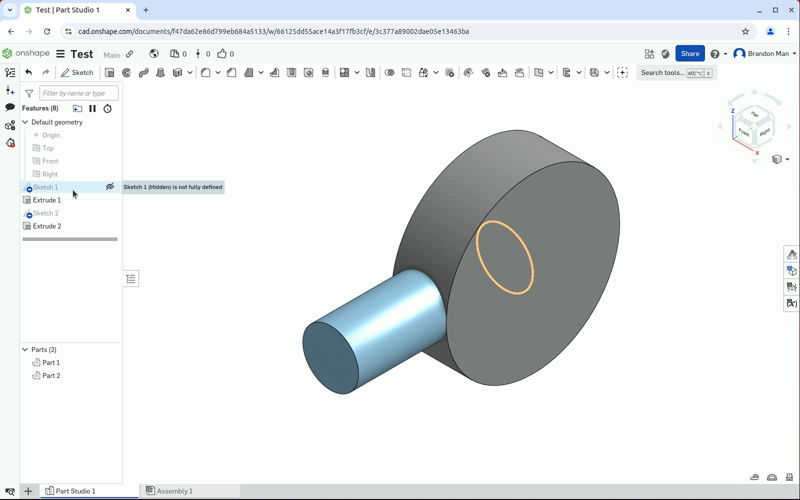
click(73, 189)